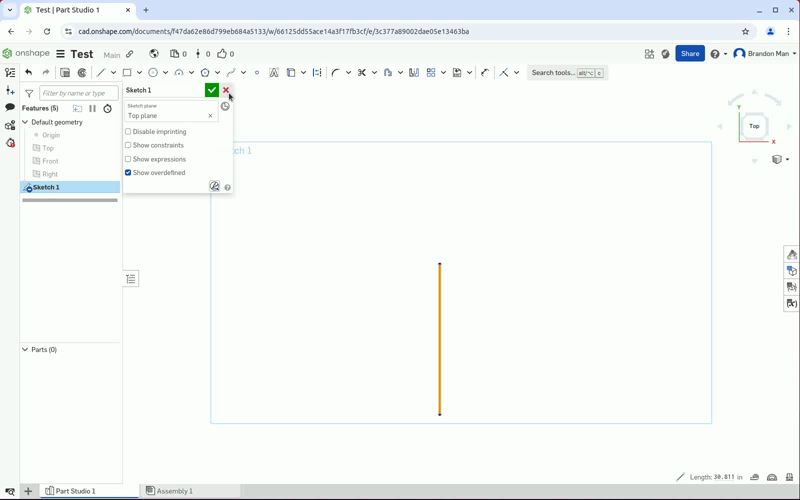
key(shift+h)
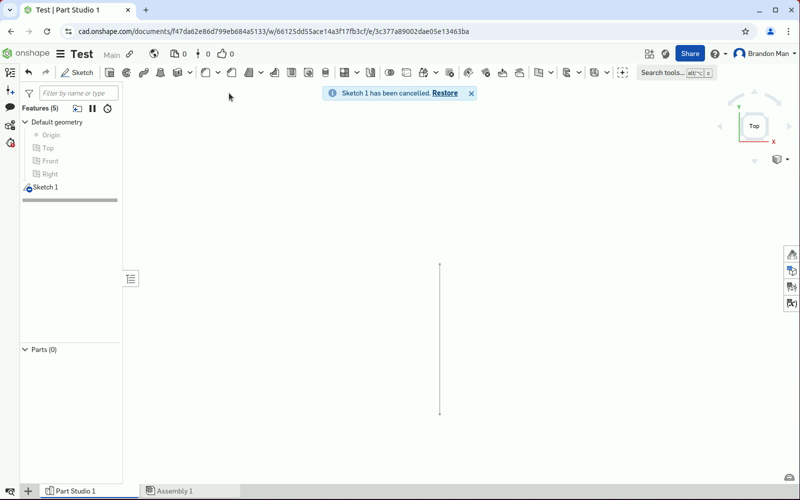
mouse_move(73, 352)
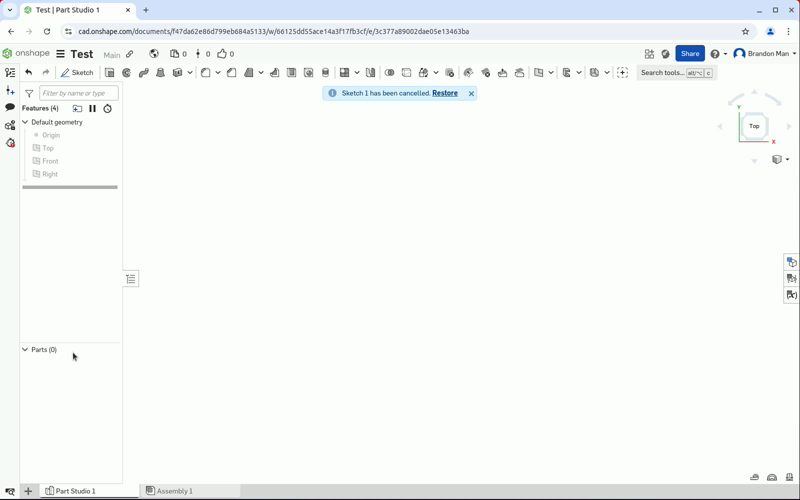
key(y)
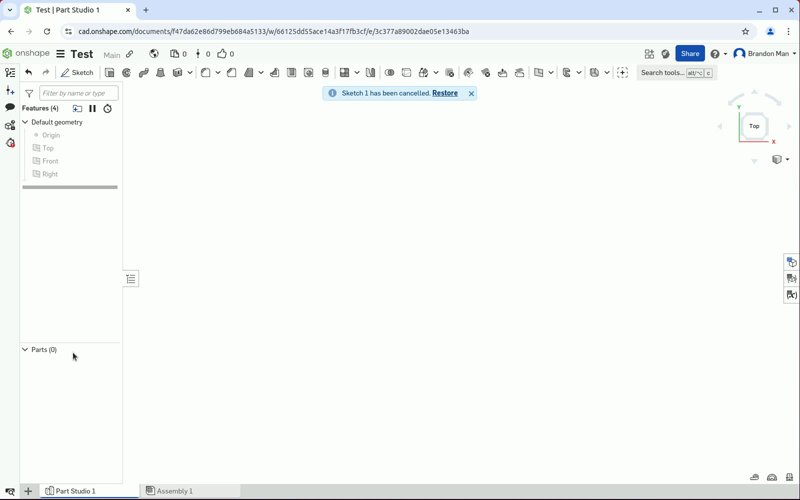
key(shift+p)
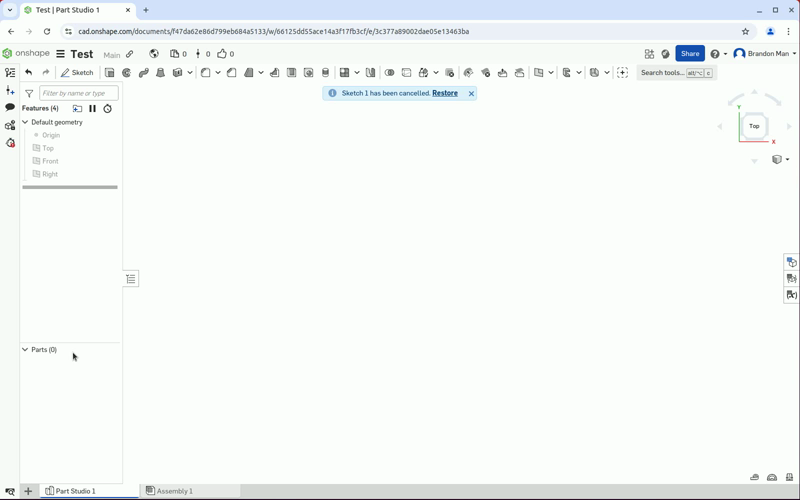
key(space)
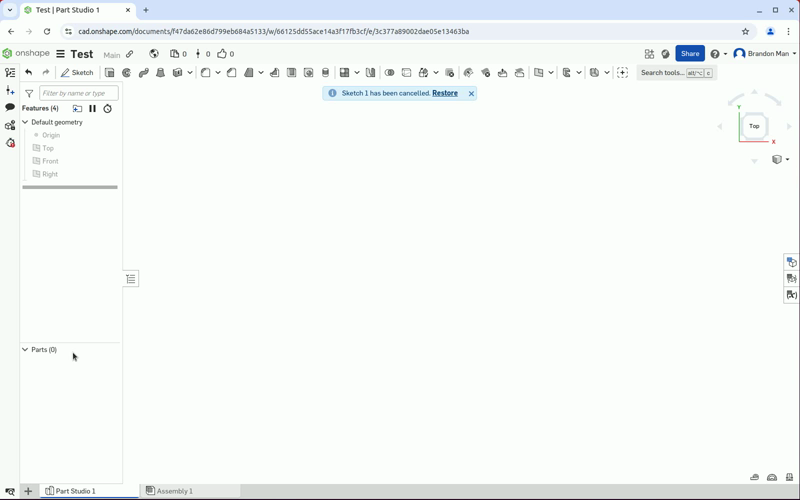
key_down(shift)
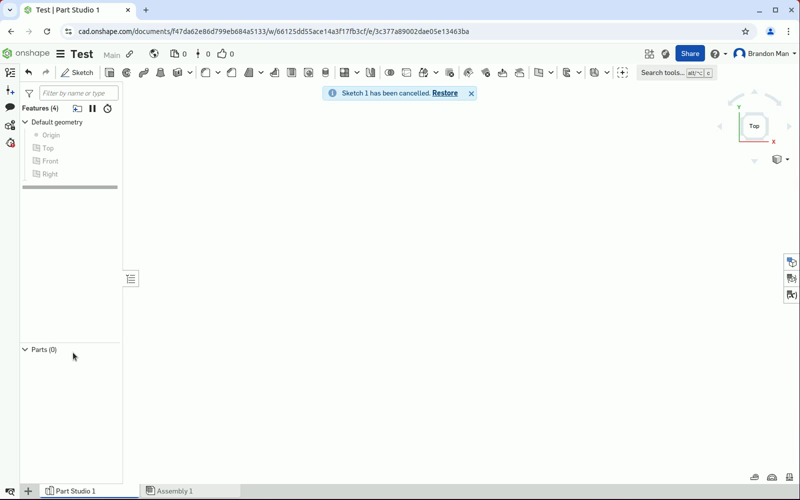
key(up)
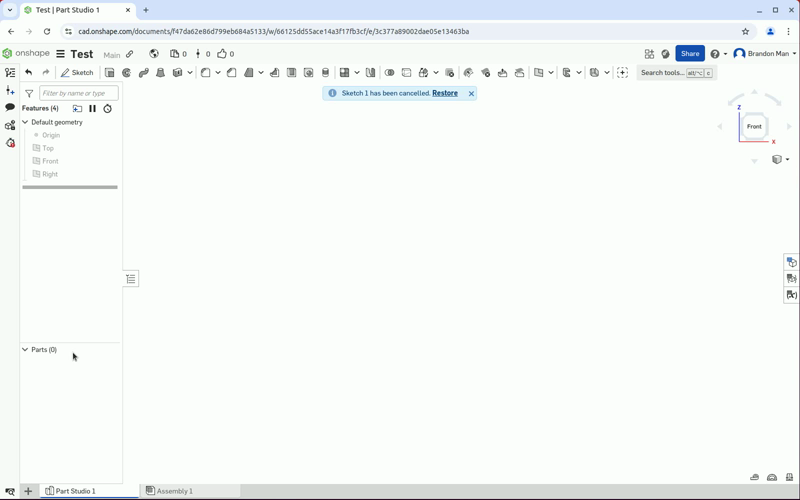
key_up(shift)
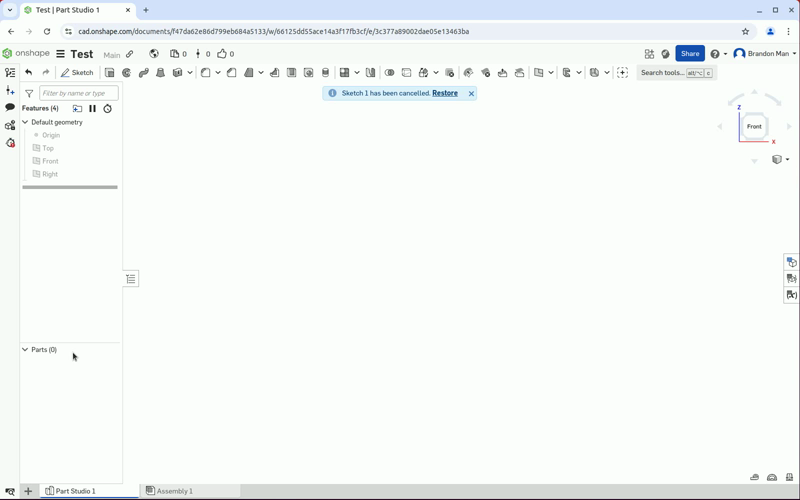
mouse_move(73, 352)
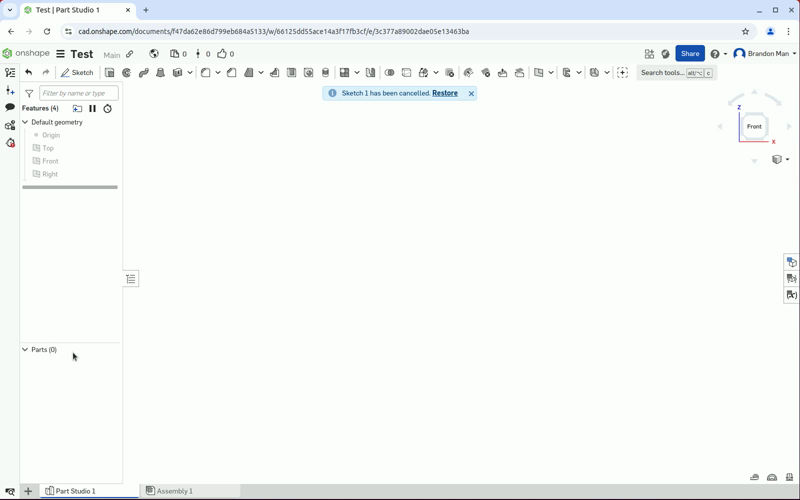
key(shift+y)
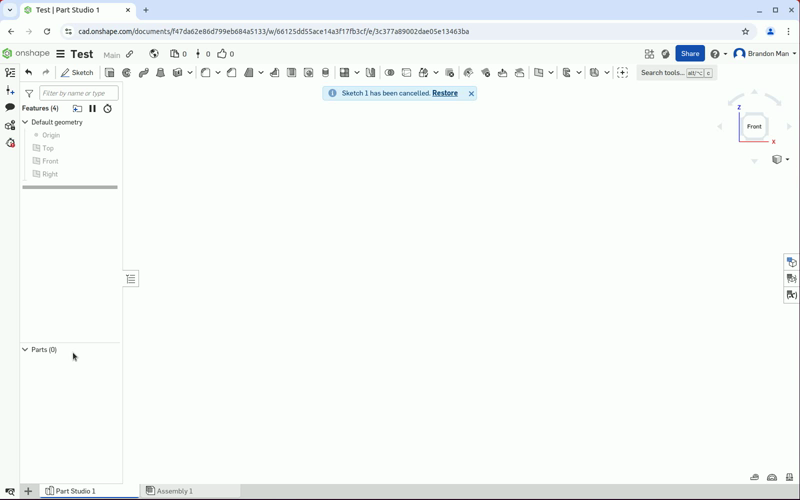
key(shift+s)
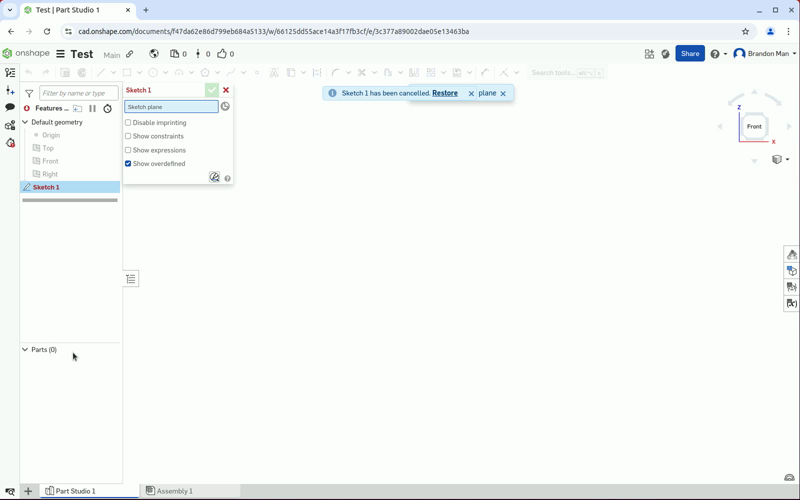
mouse_move(73, 163)
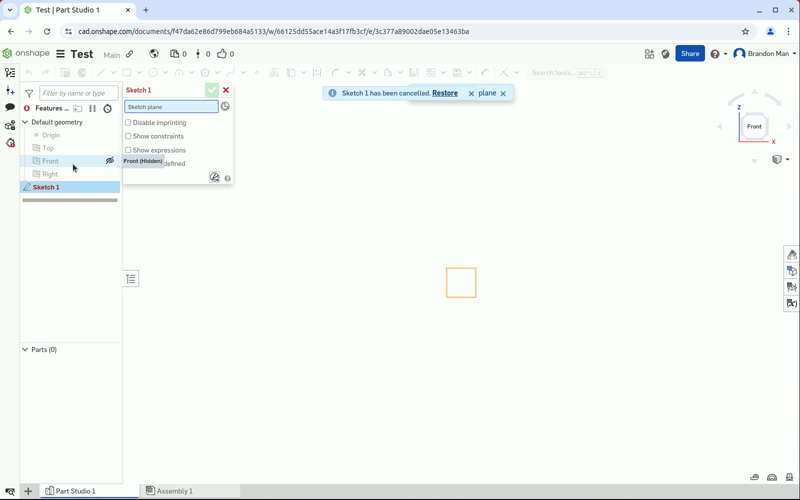
click(73, 163)
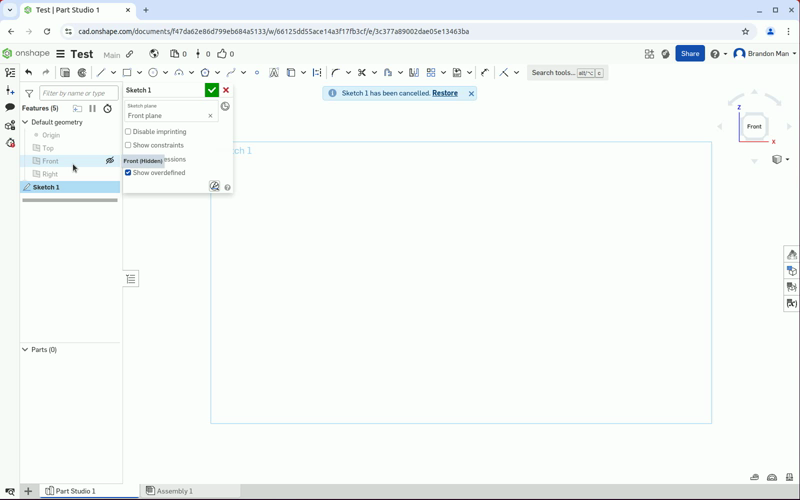
mouse_move(73, 352)
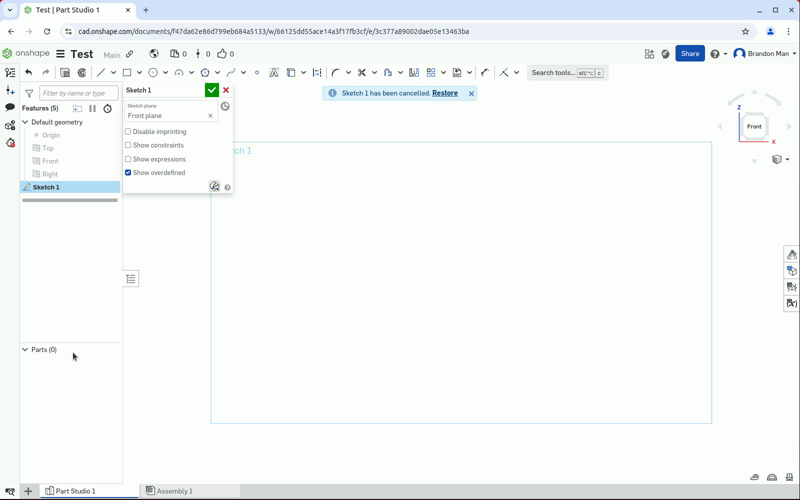
key(y)
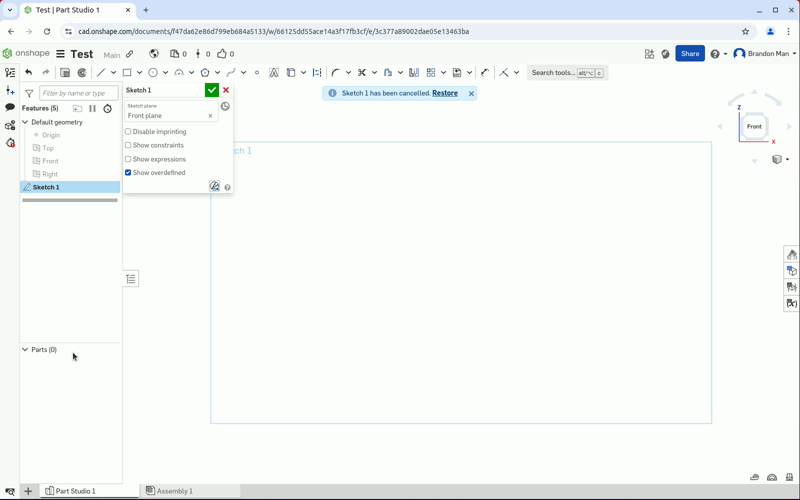
key(l)
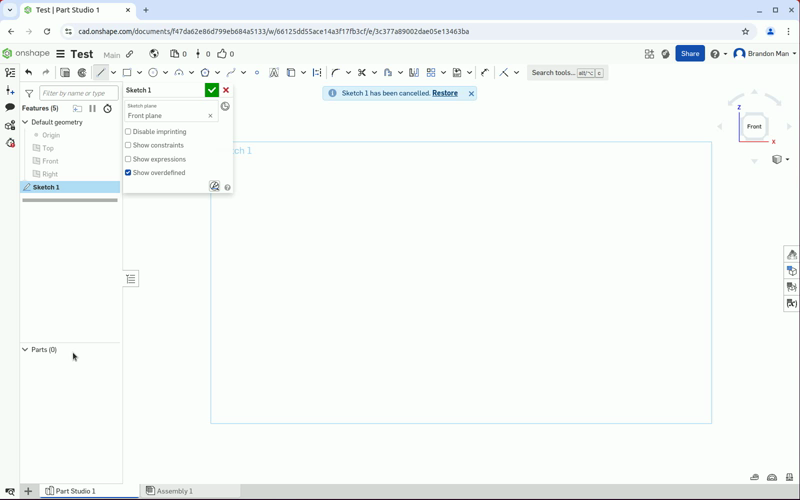
key_down(shift)
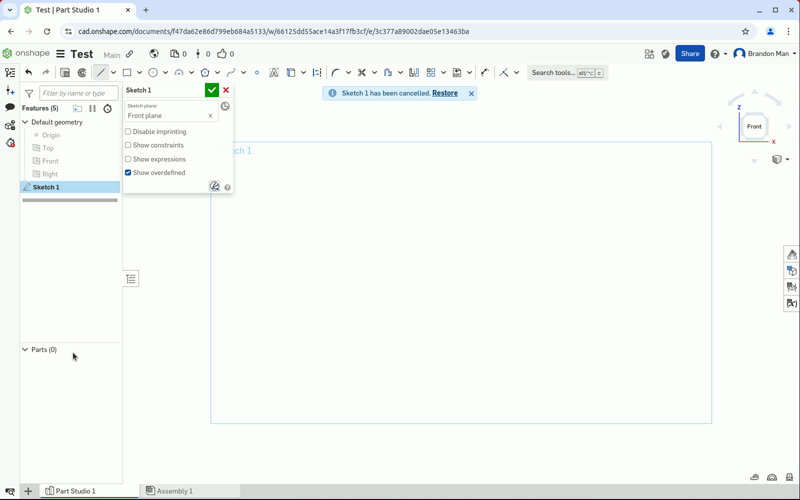
mouse_move(348, 282)
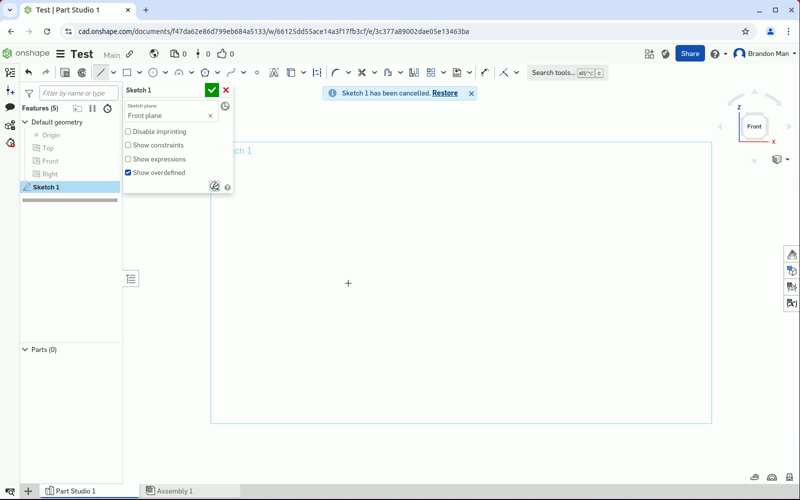
click(348, 282)
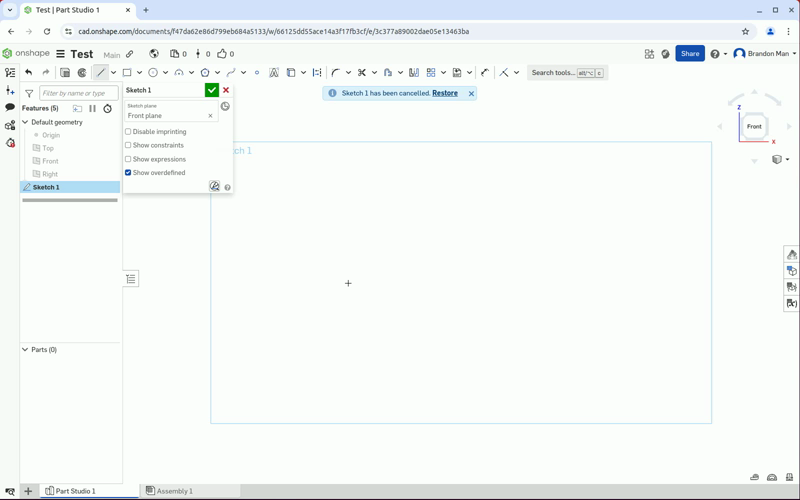
key_up(shift)
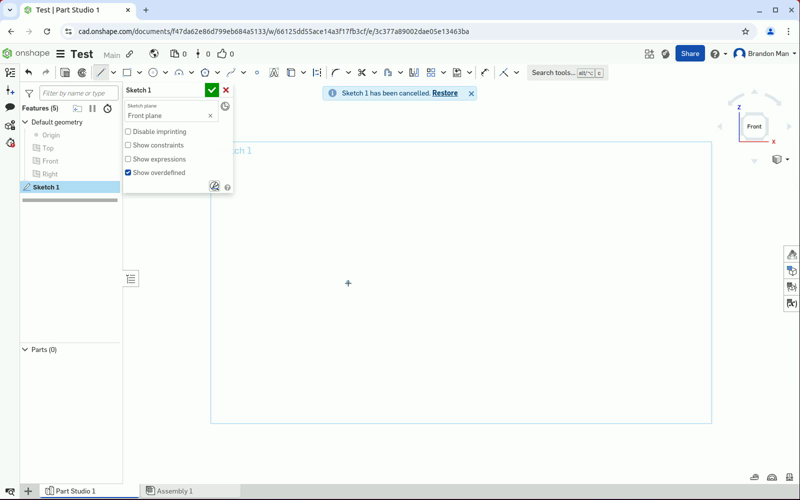
key_down(shift)
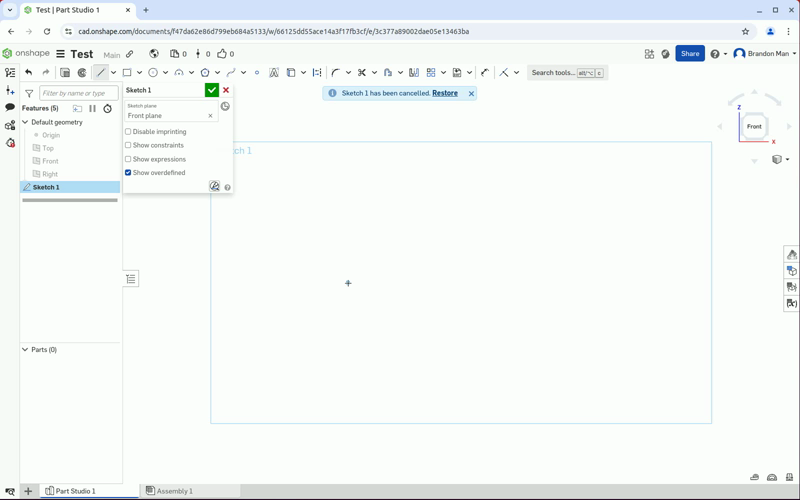
mouse_move(460, 282)
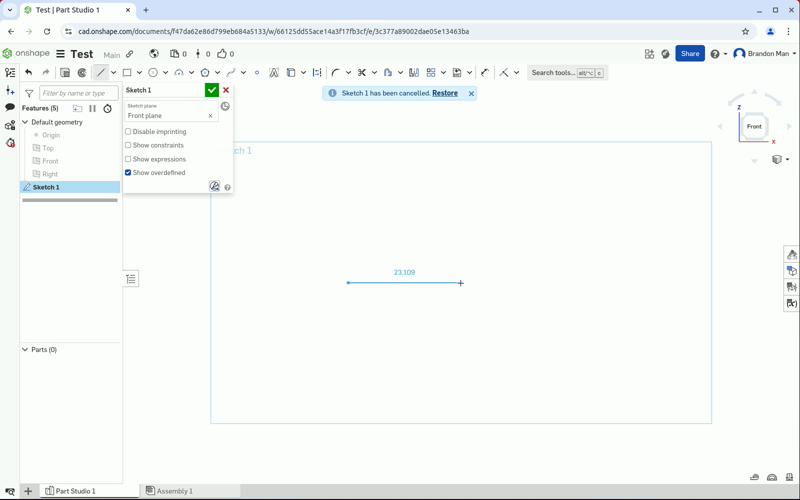
click(460, 282)
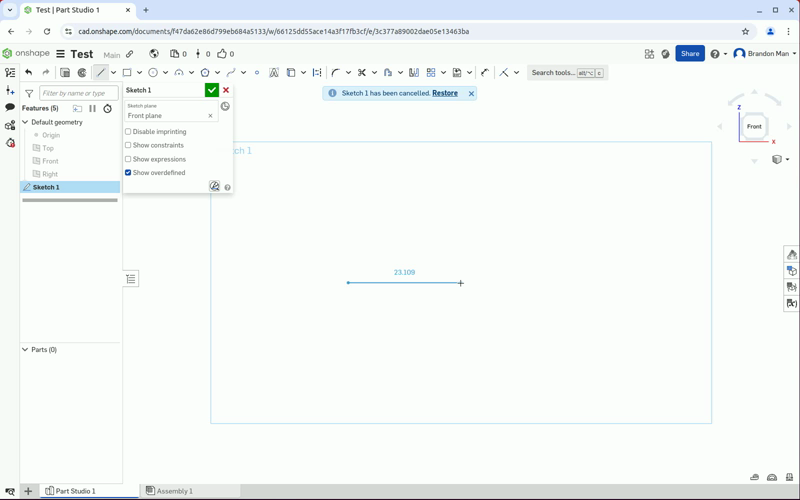
key_up(shift)
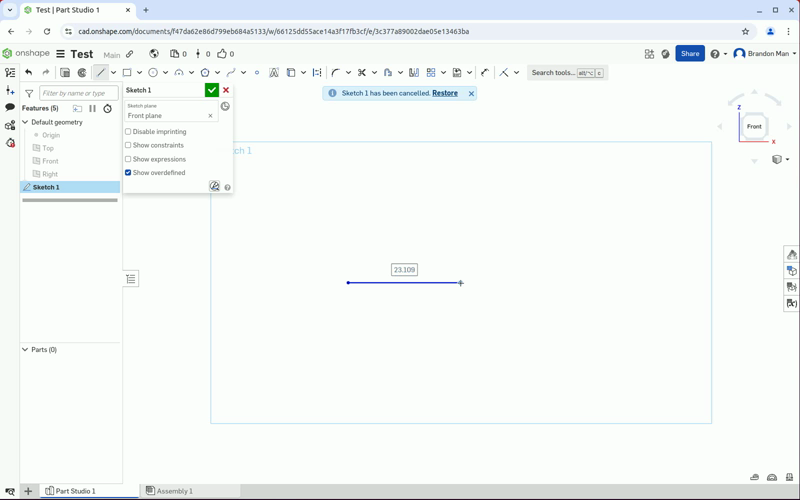
key_down(shift)
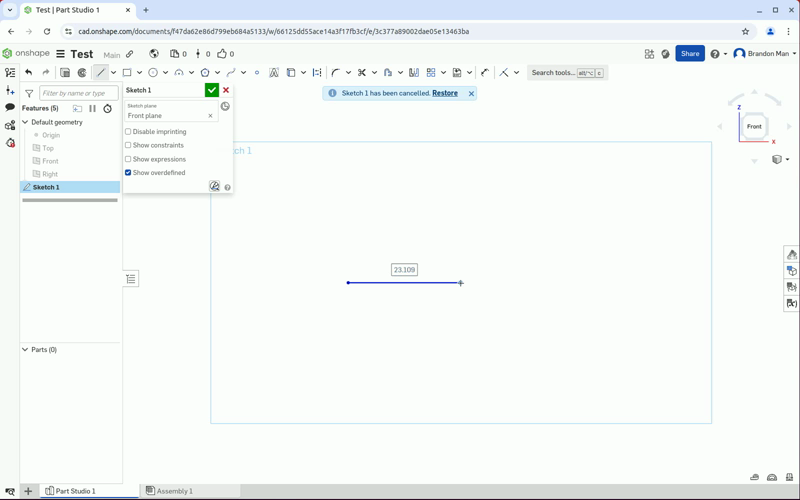
mouse_move(490, 282)
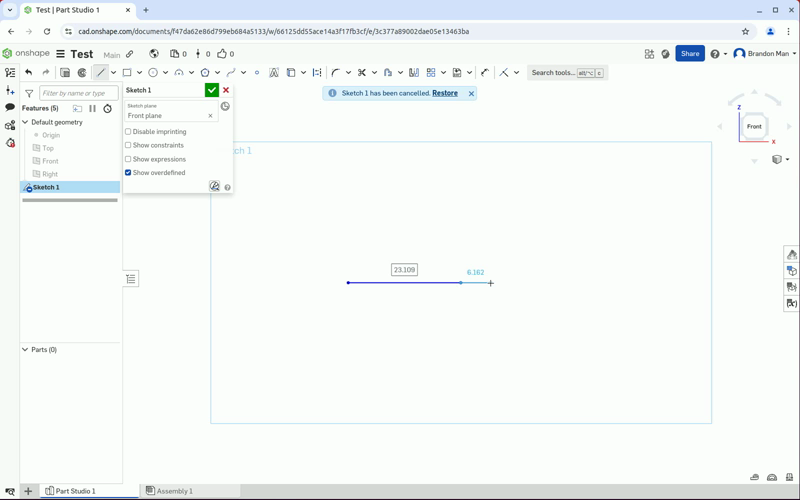
mouse_move(460, 245)
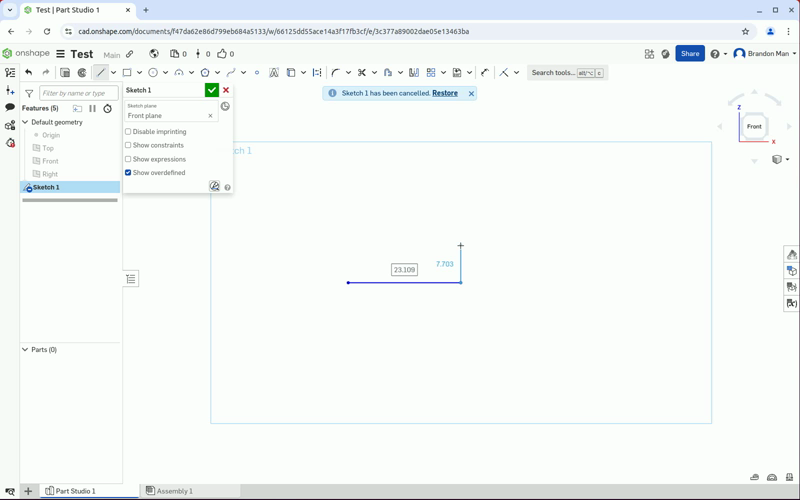
click(460, 245)
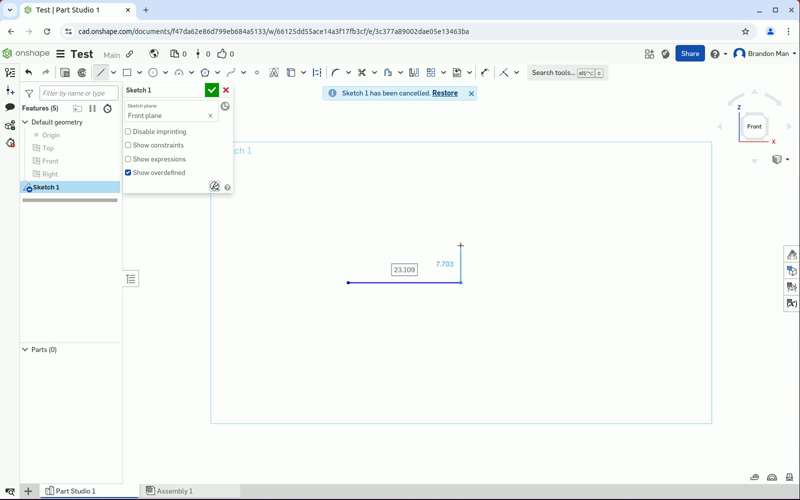
key_up(shift)
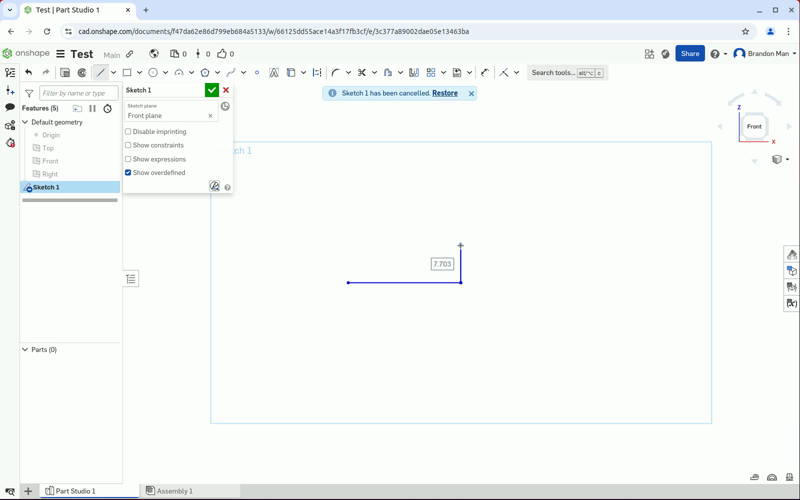
key_down(shift)
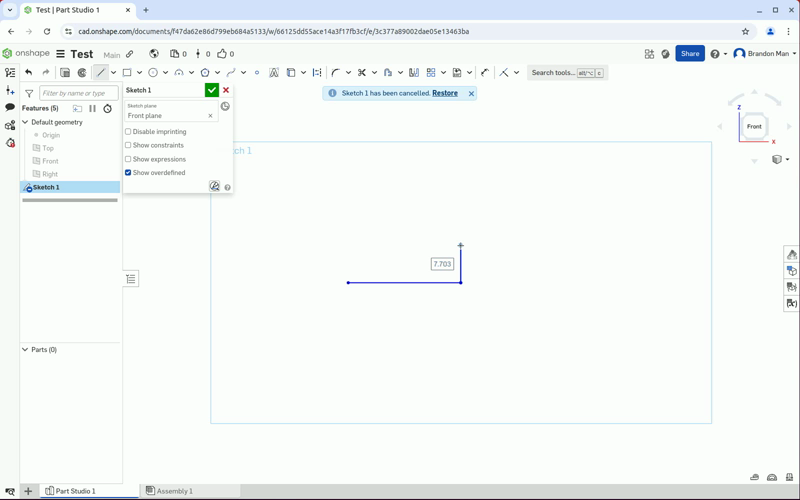
mouse_move(490, 245)
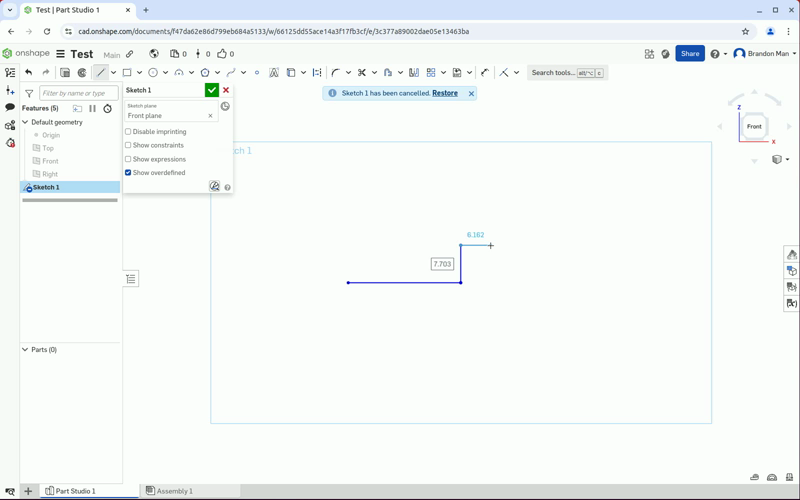
mouse_move(422, 245)
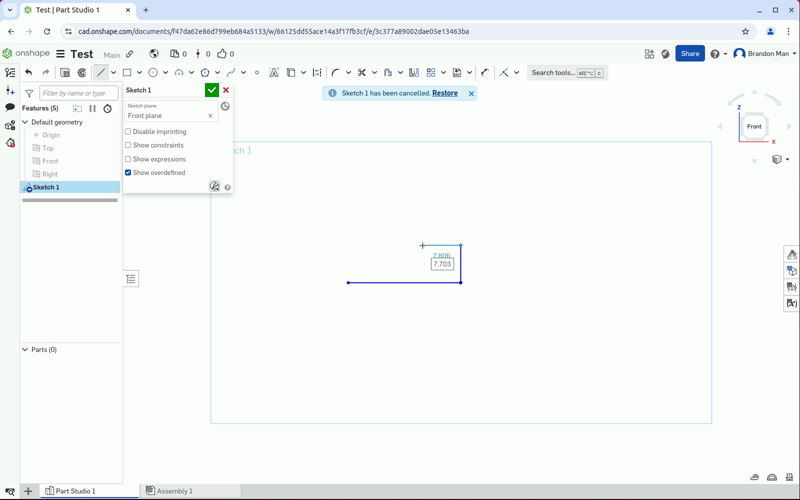
click(422, 245)
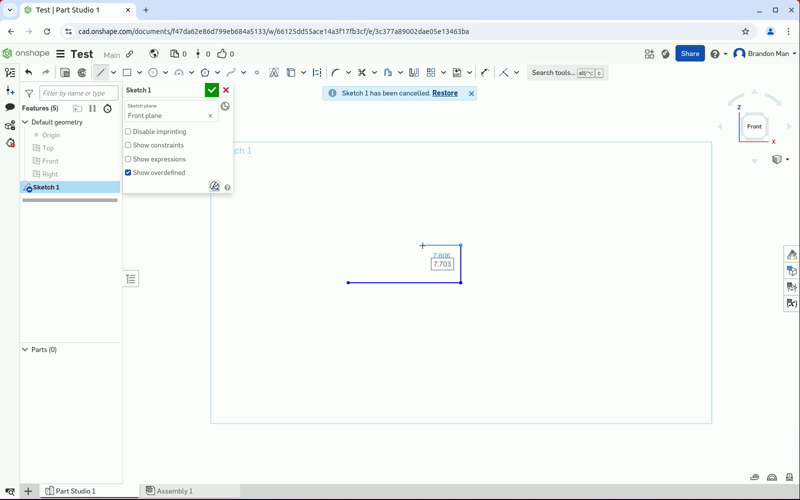
key_up(shift)
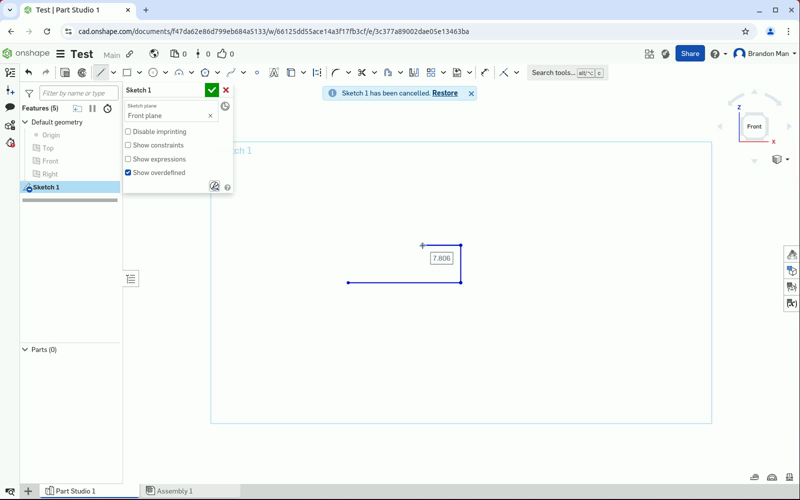
key_down(shift)
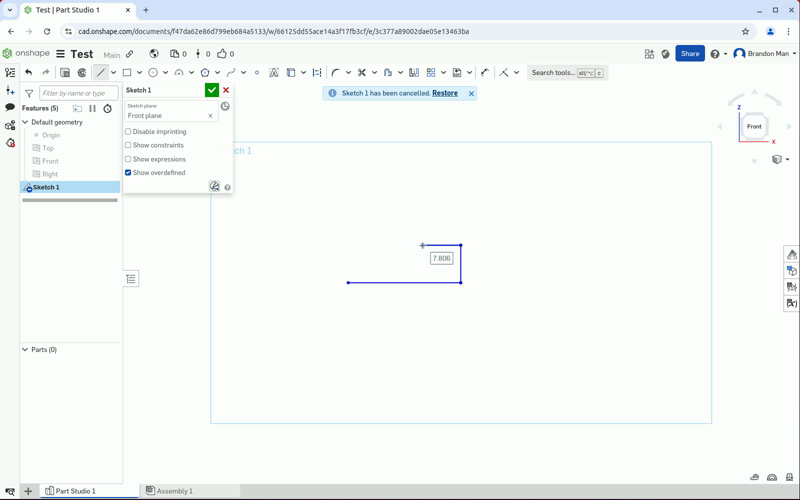
mouse_move(422, 170)
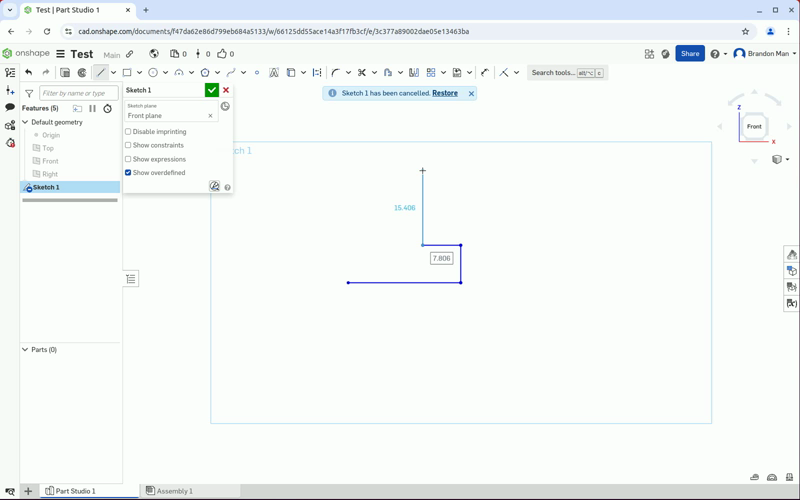
click(422, 170)
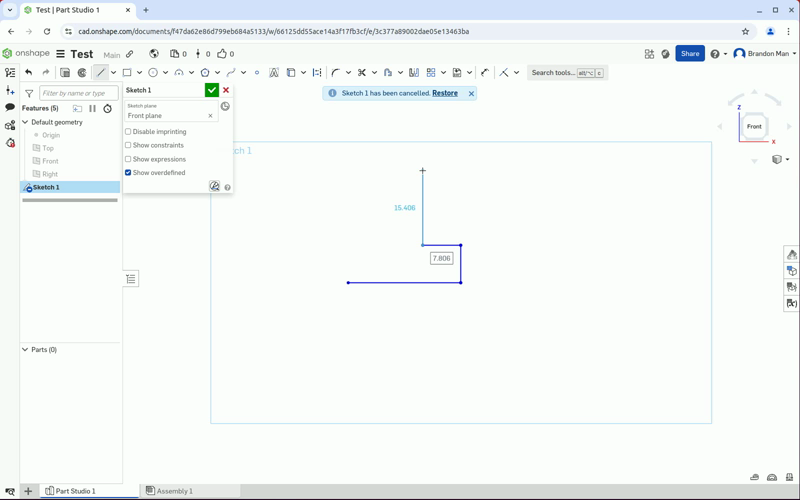
key_up(shift)
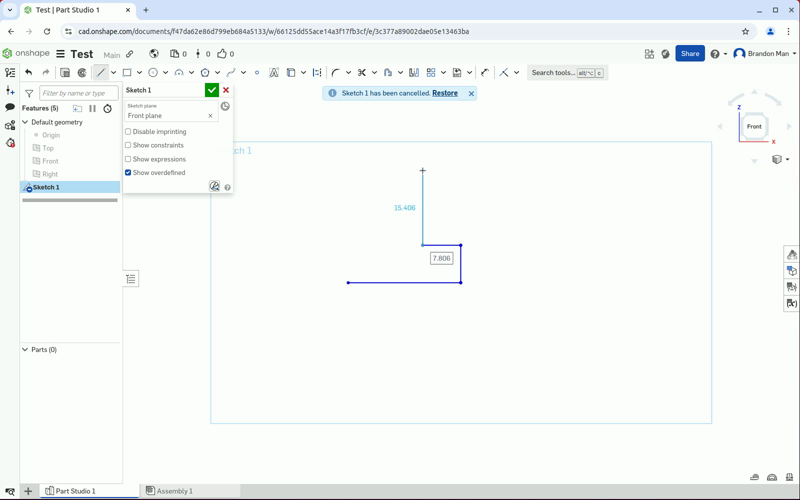
key_down(shift)
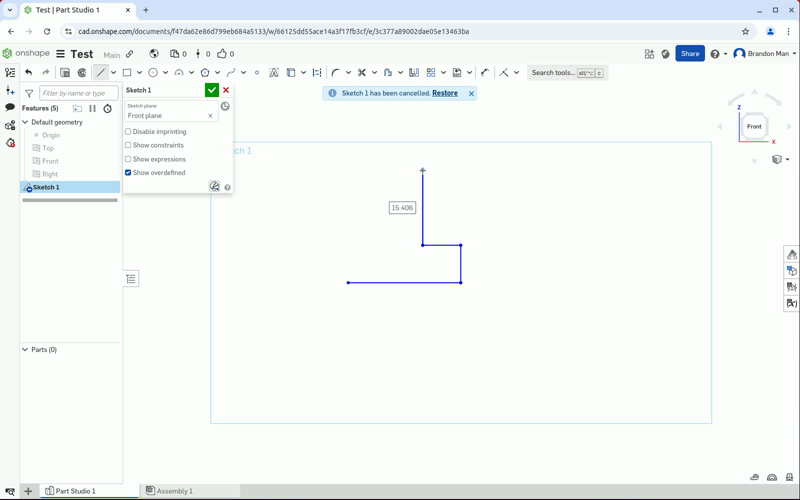
mouse_move(453, 170)
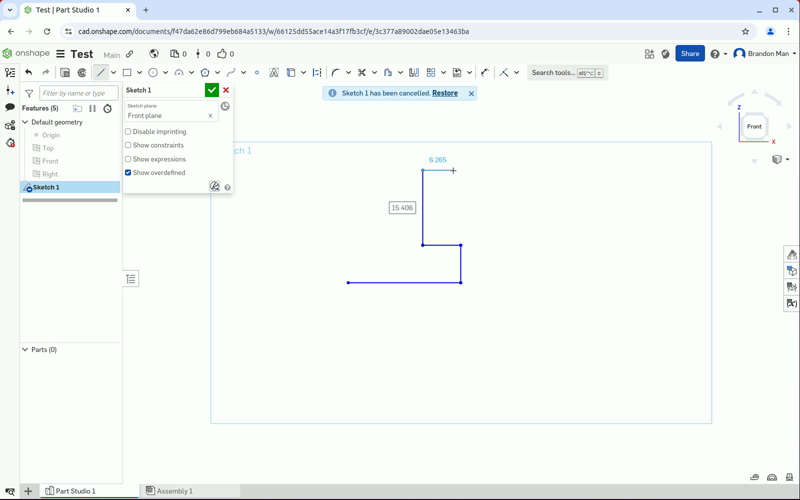
mouse_move(386, 170)
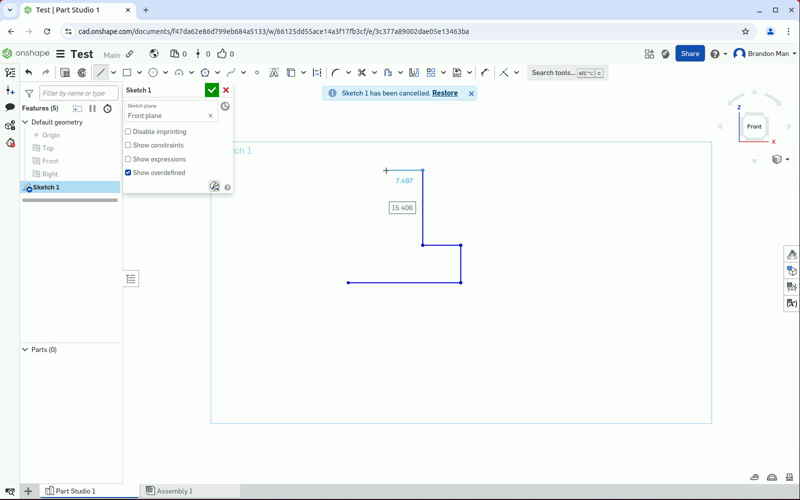
click(386, 170)
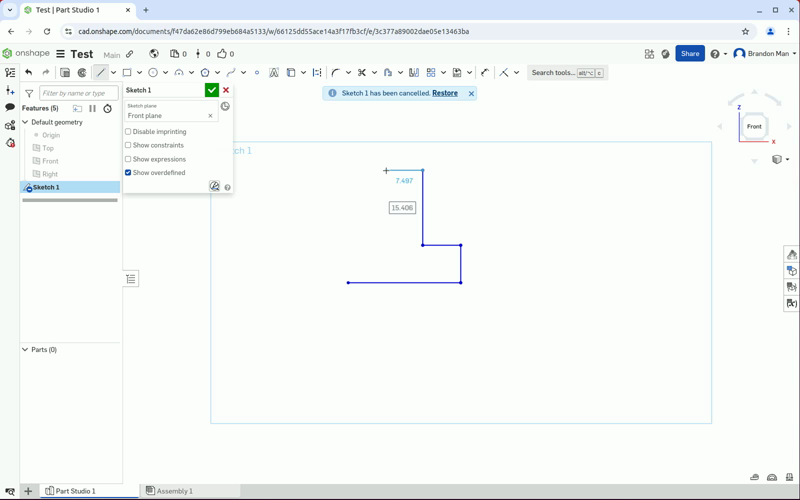
key_up(shift)
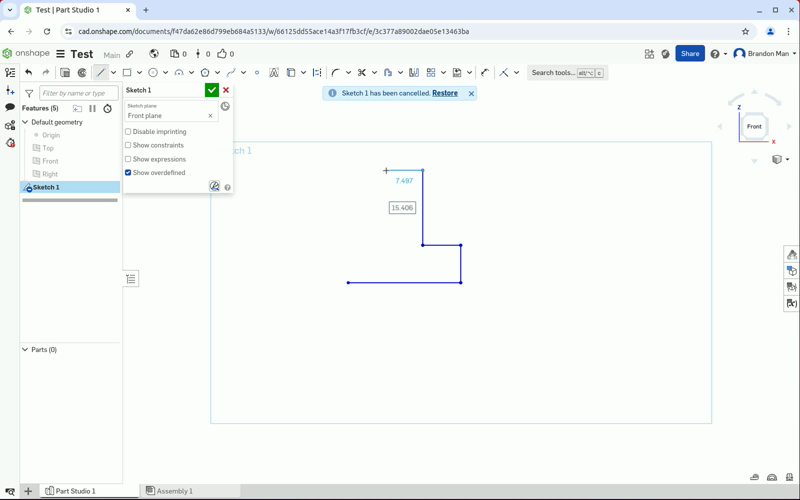
key_down(shift)
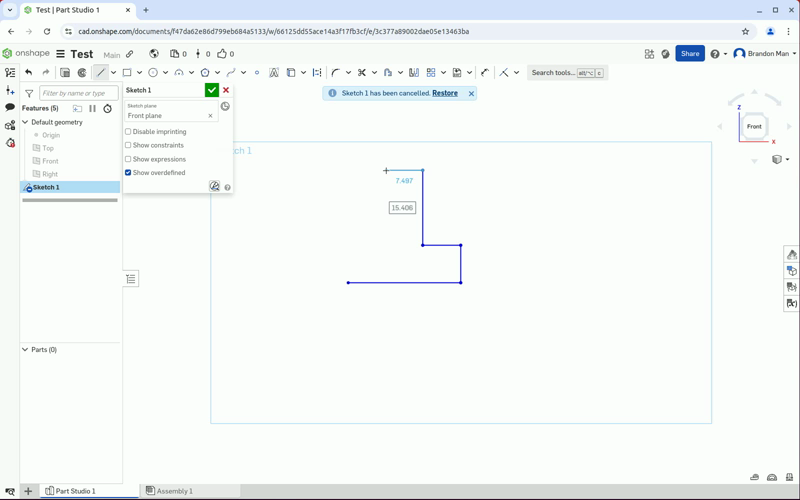
mouse_move(386, 245)
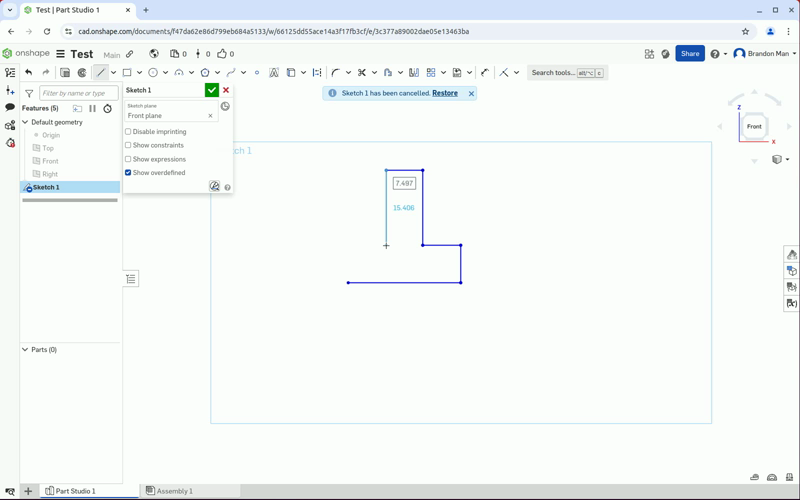
click(386, 245)
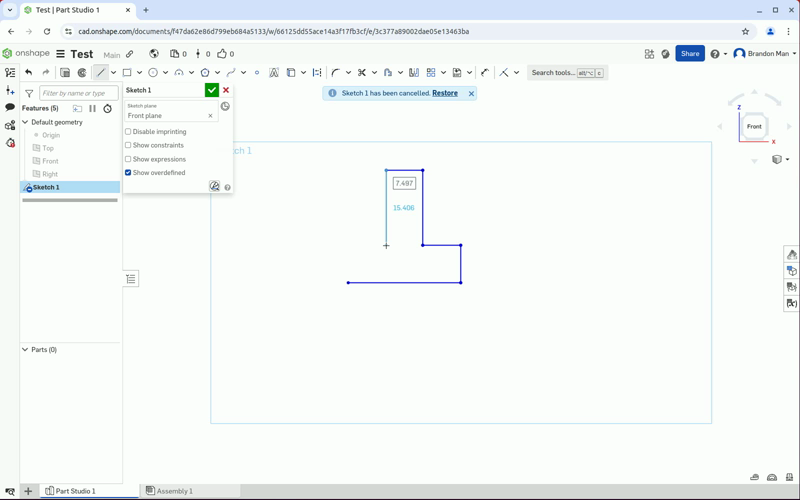
key_up(shift)
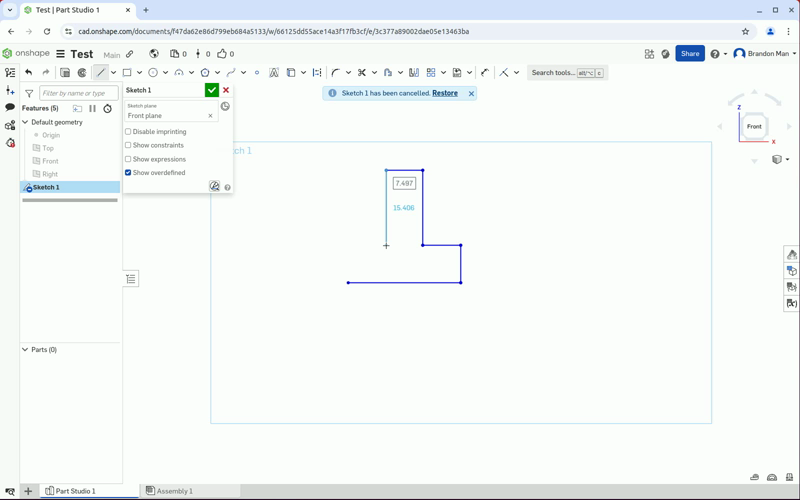
key_down(shift)
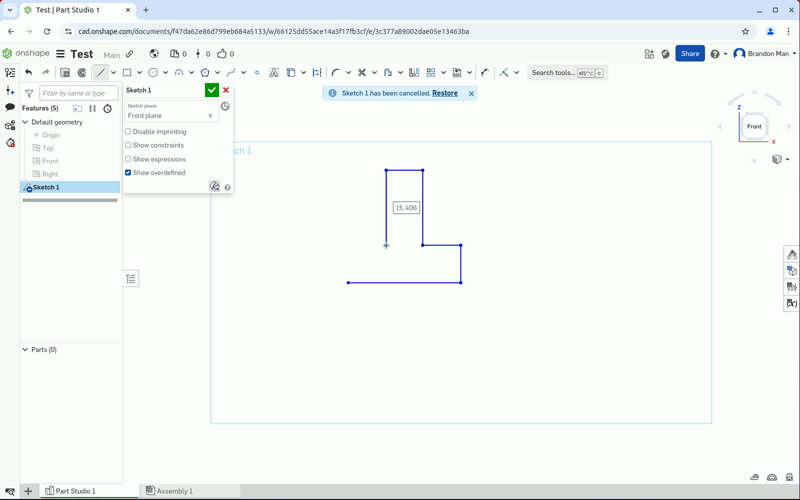
mouse_move(416, 245)
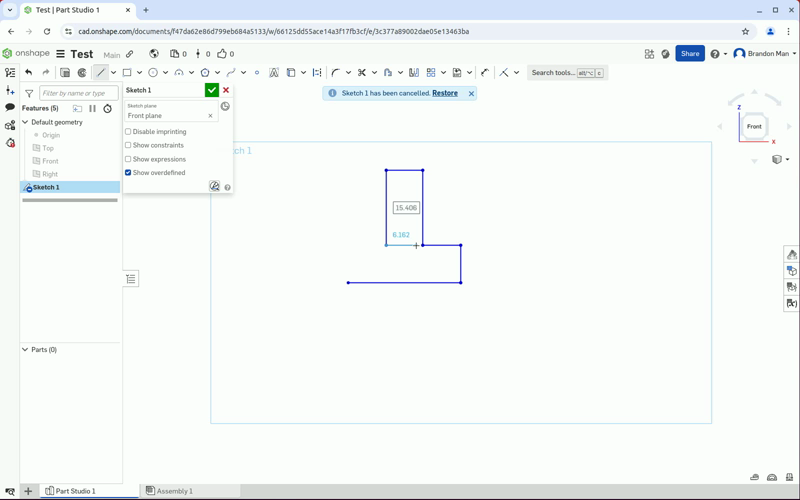
mouse_move(348, 245)
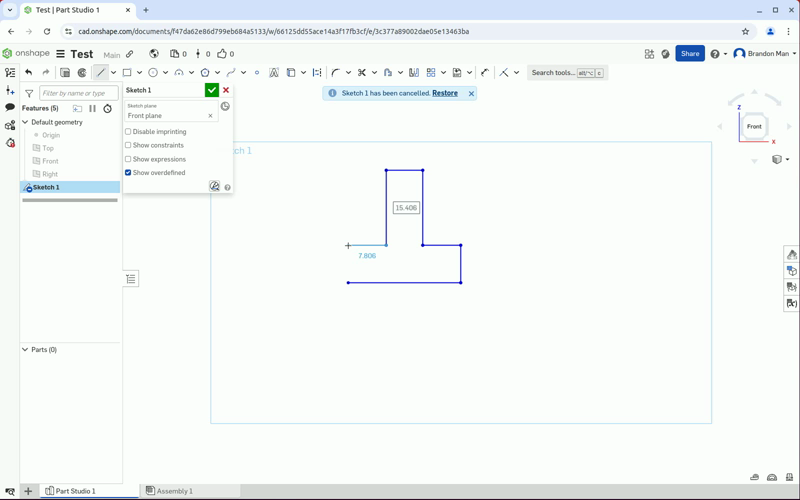
click(348, 245)
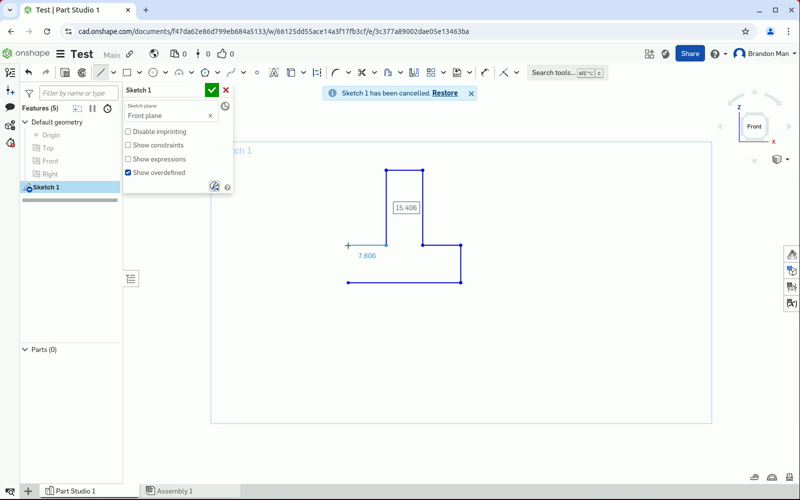
key_up(shift)
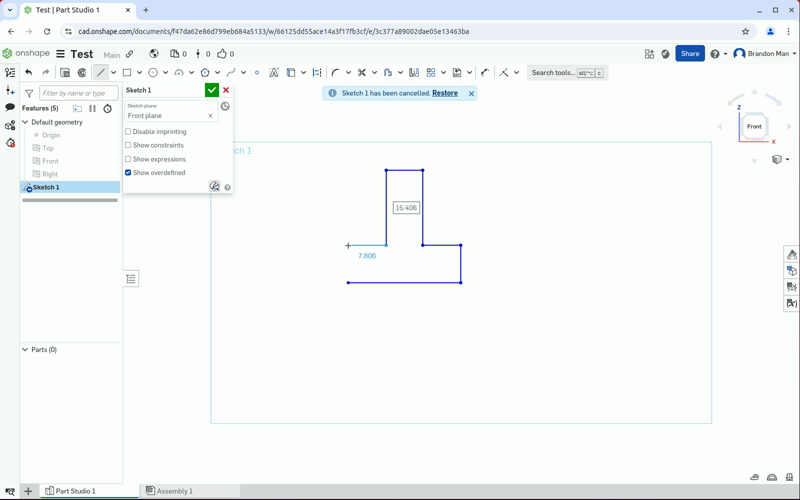
mouse_move(378, 245)
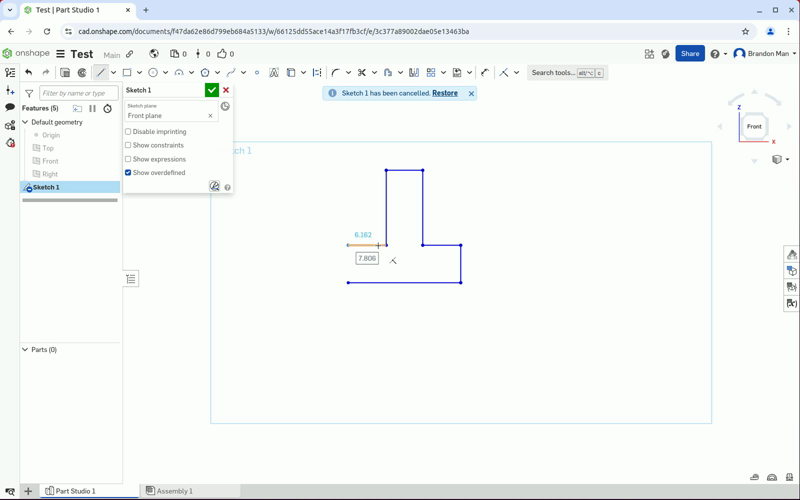
key_down(shift)
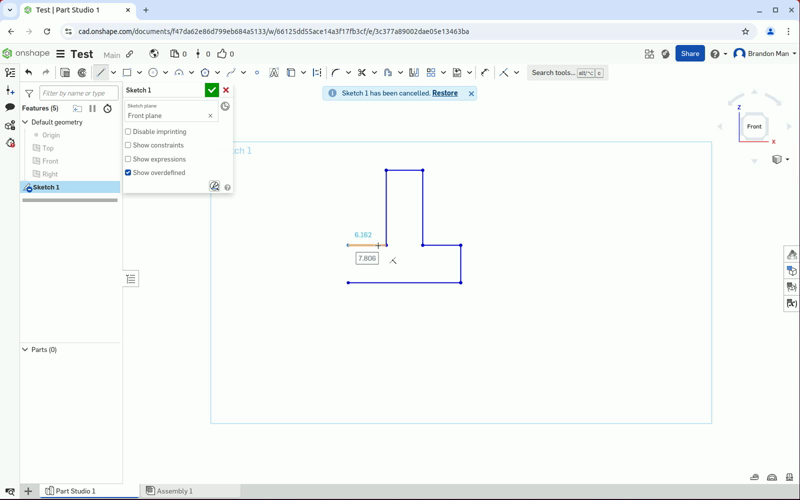
mouse_move(348, 282)
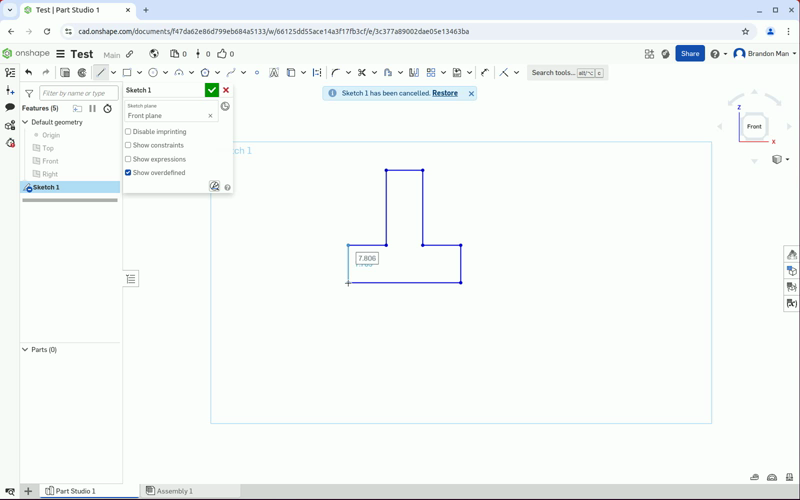
key_up(shift)
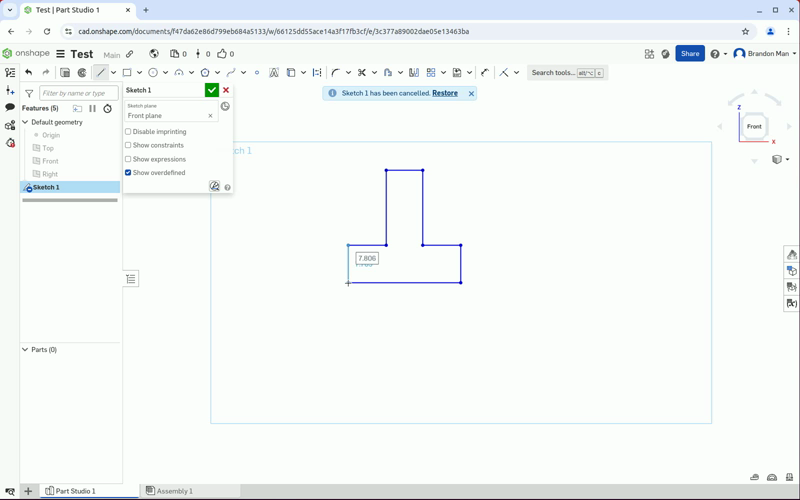
click(348, 282)
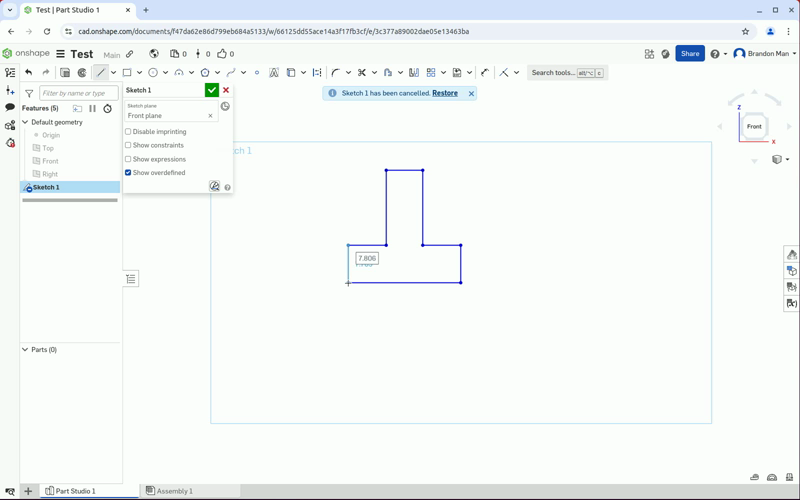
key(esc)
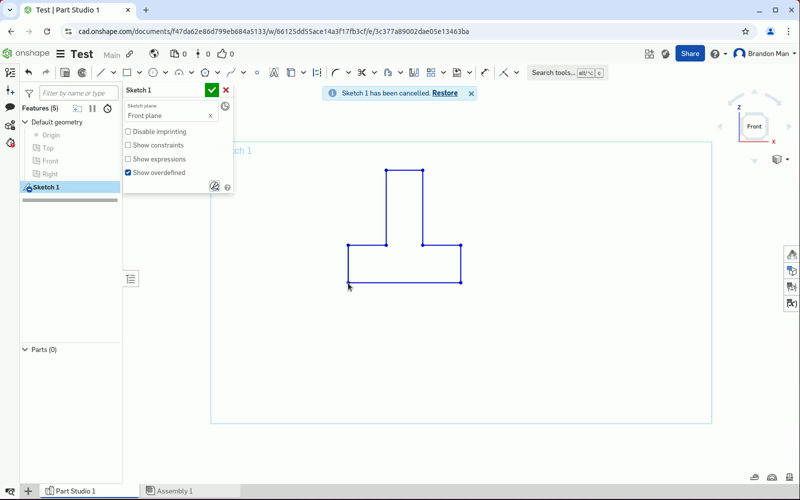
mouse_move(408, 228)
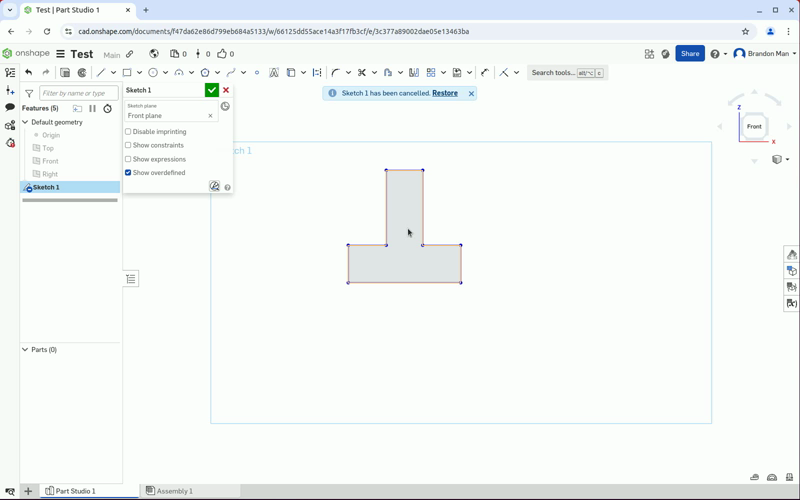
click(408, 228)
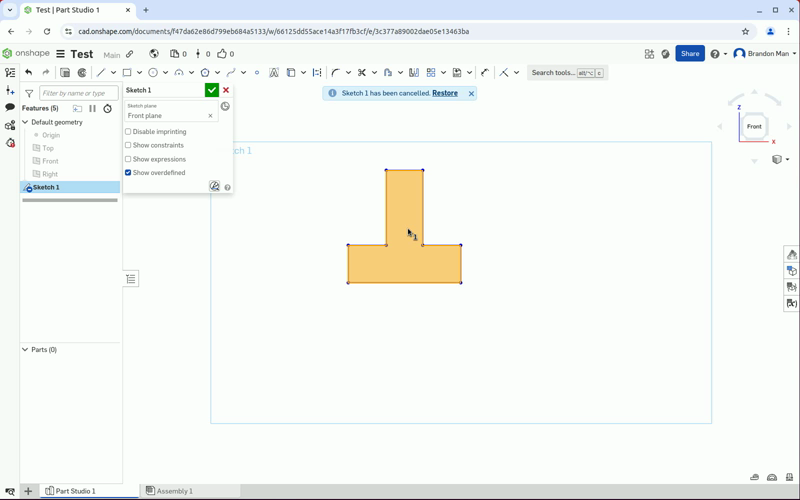
mouse_move(73, 352)
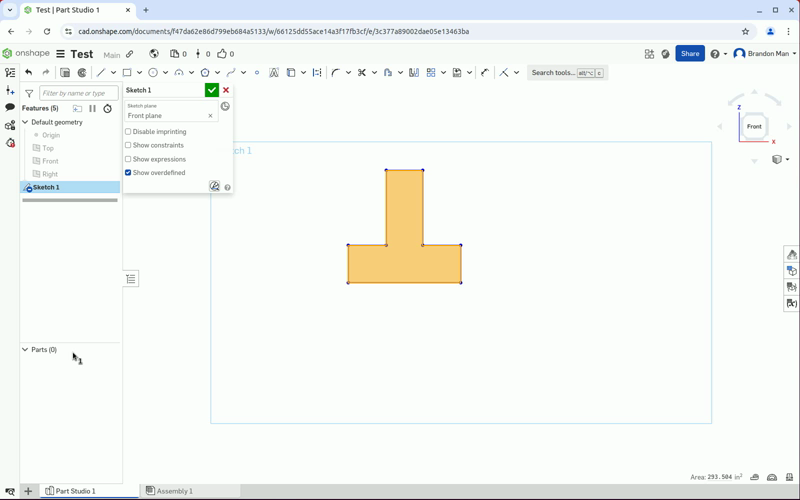
key(shift+y)
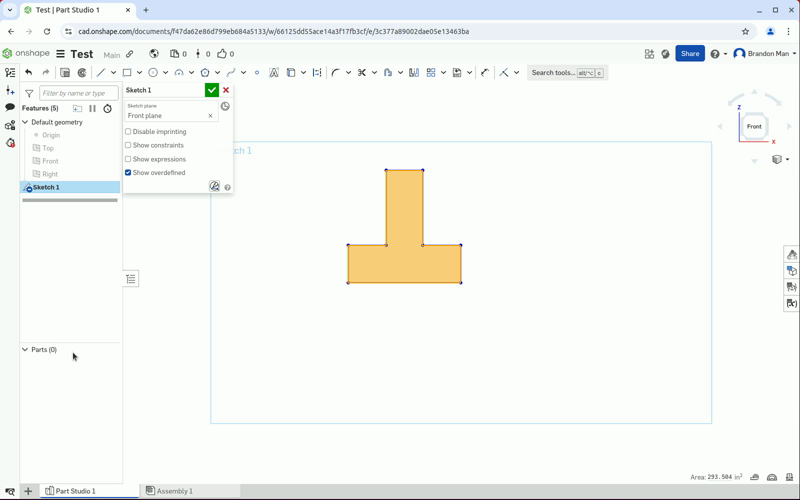
key(shift+e)
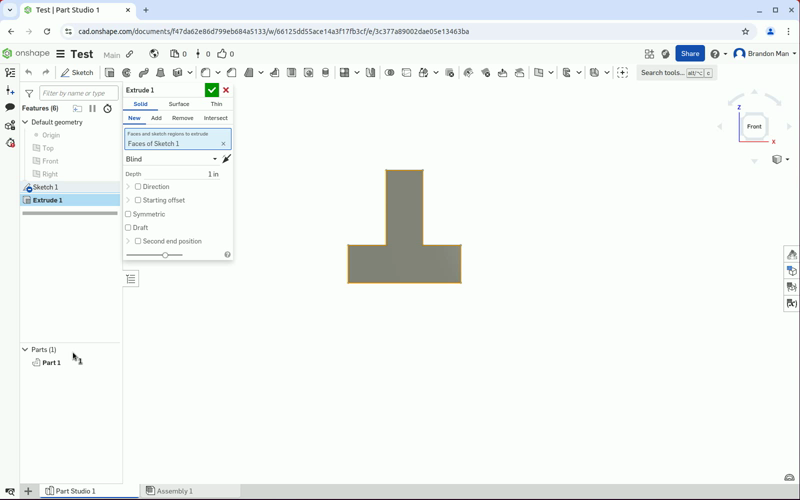
mouse_move(143, 106)
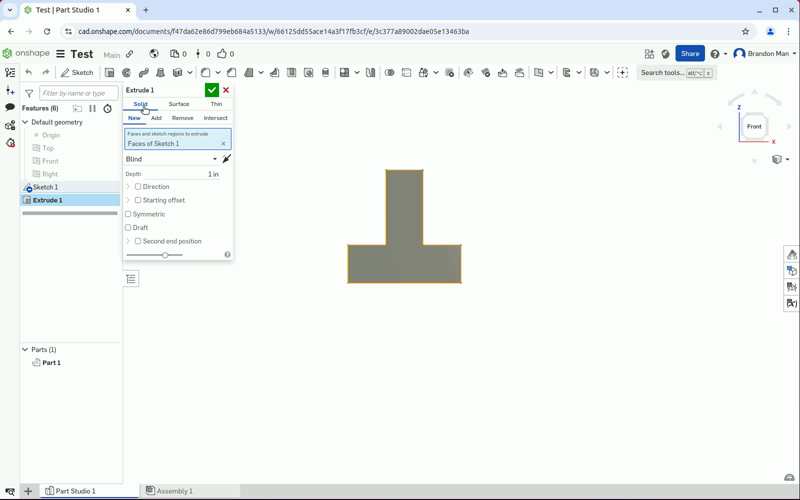
click(143, 106)
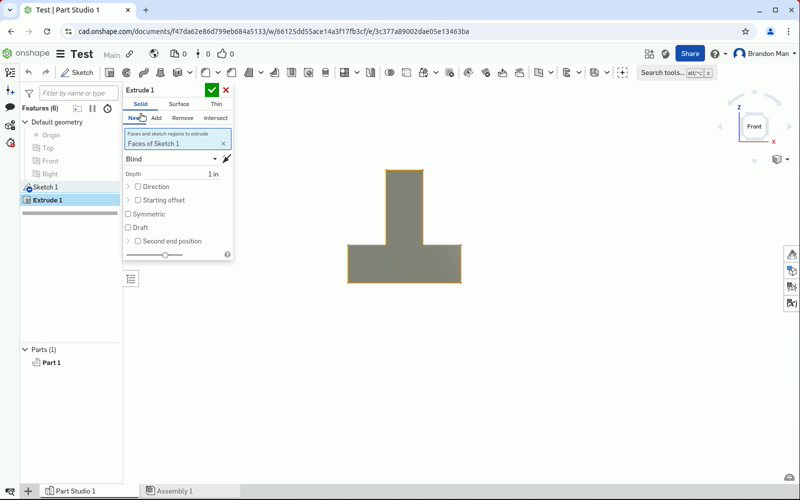
mouse_move(137, 120)
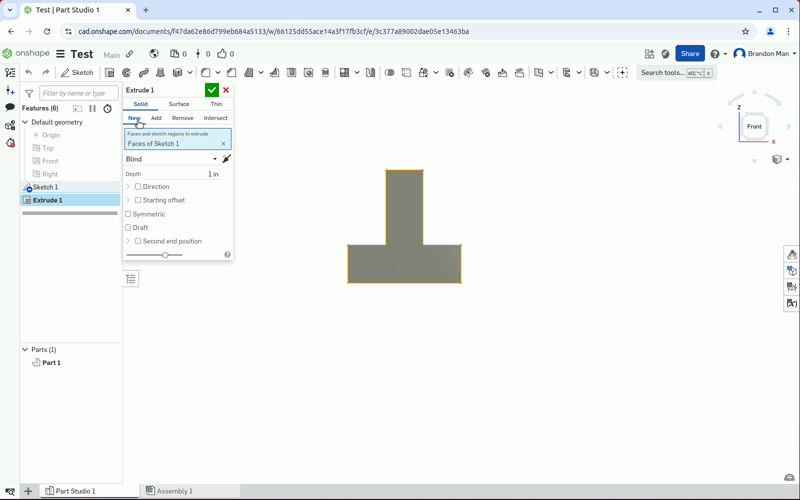
click(137, 120)
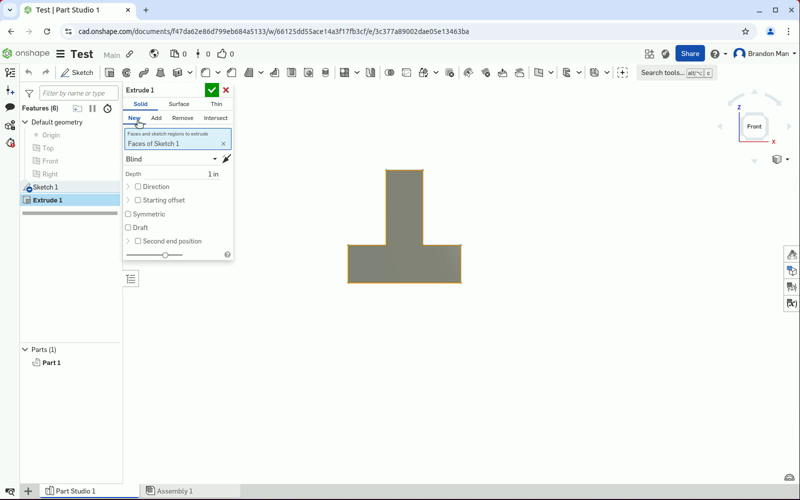
key(tab, 4)
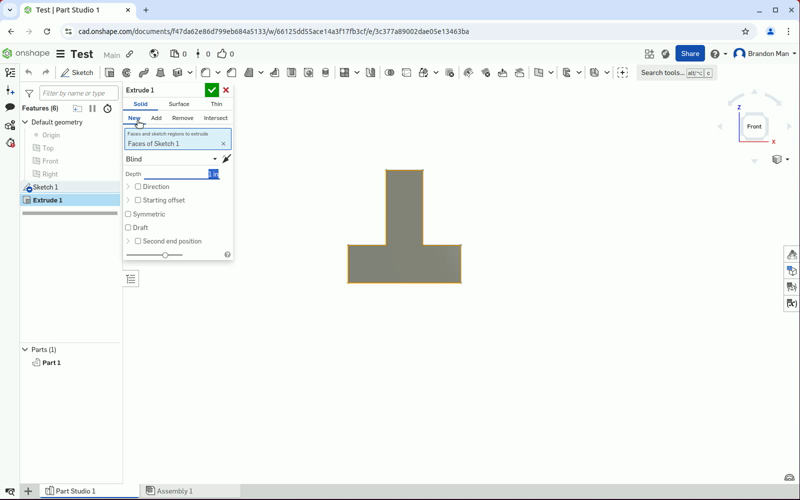
text(7.703)
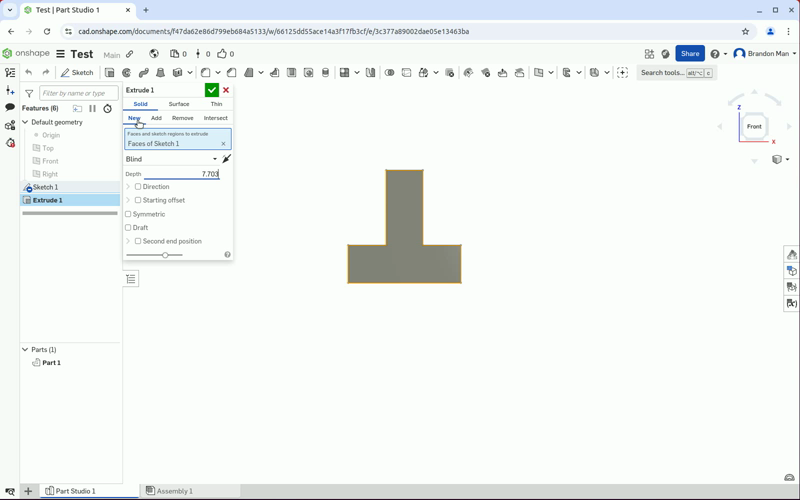
key(enter)
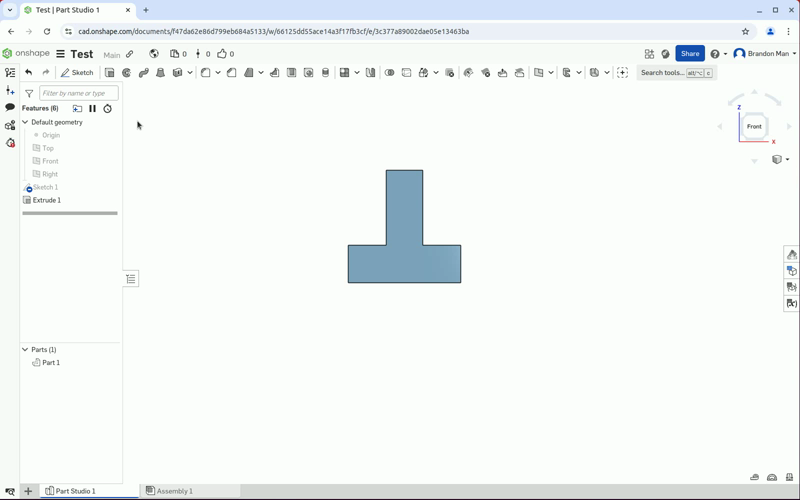
key(shift+h)
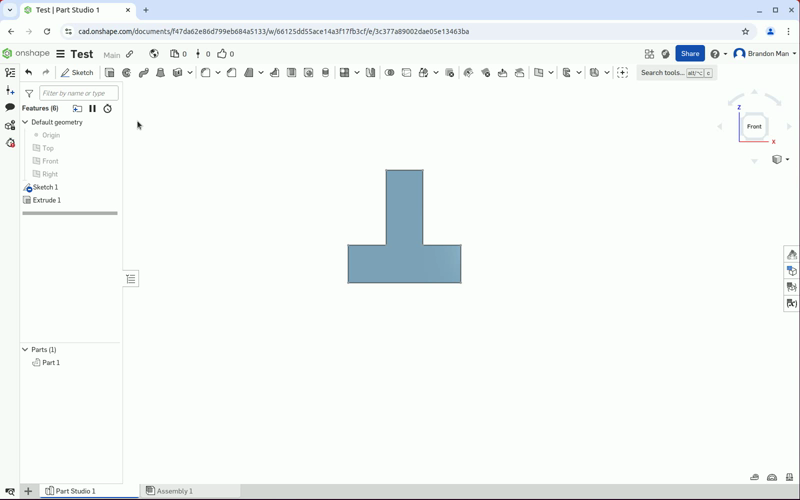
key(shift+h)
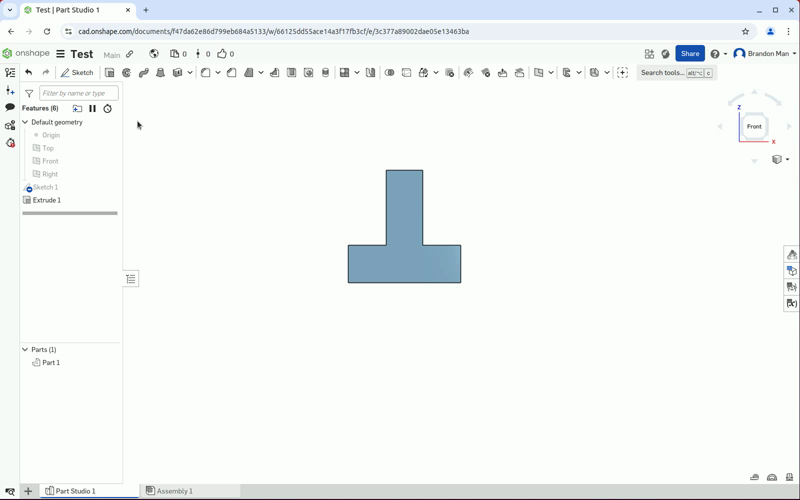
mouse_move(73, 189)
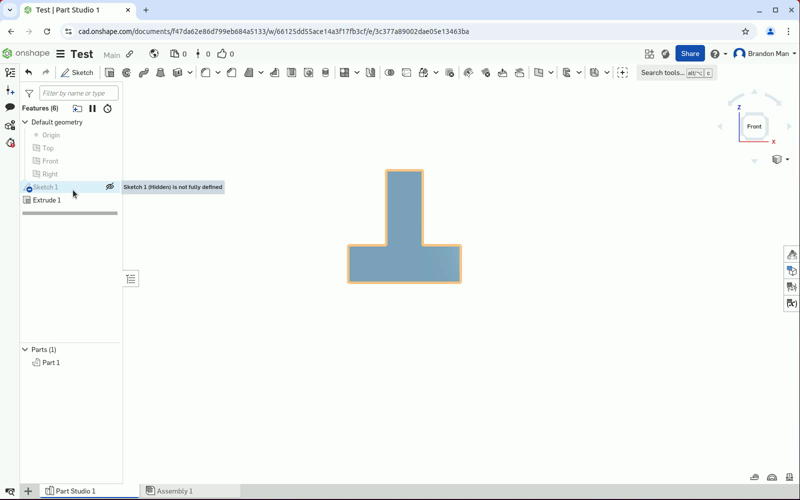
click(73, 189)
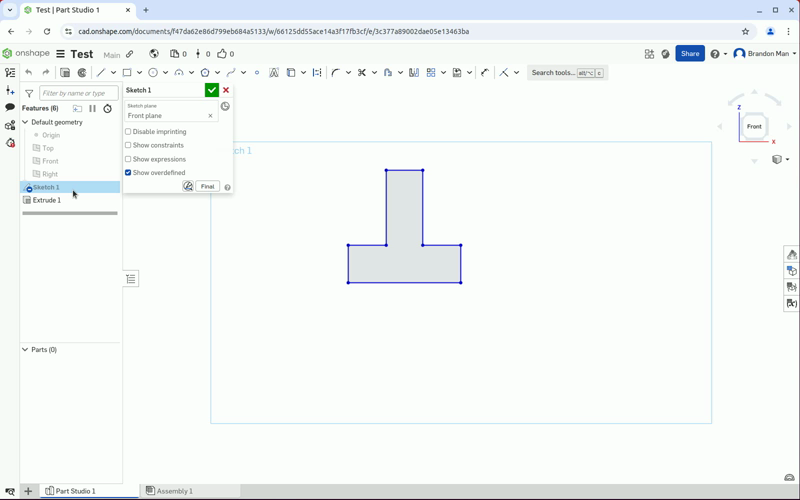
mouse_move(229, 92)
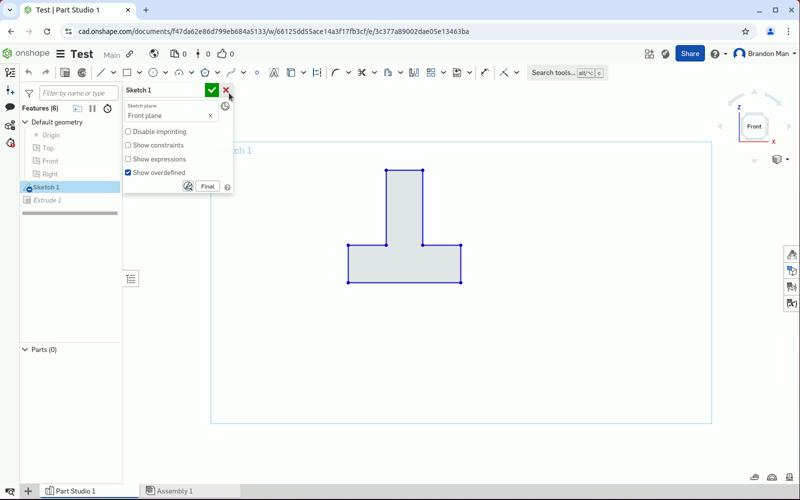
click(229, 92)
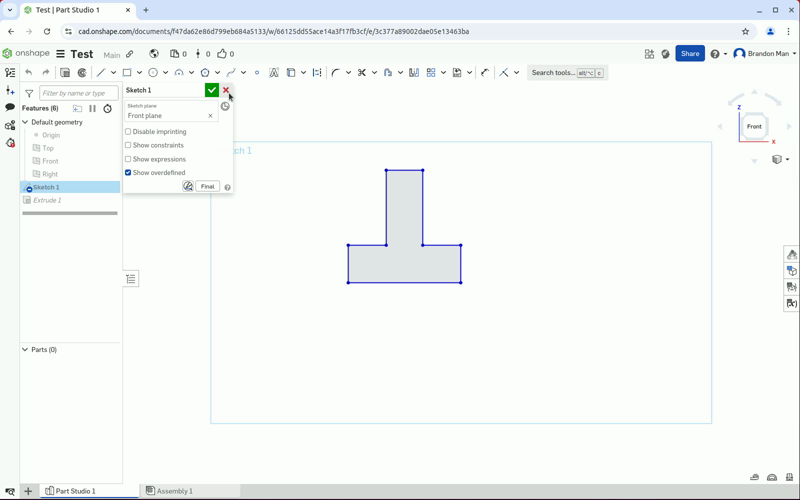
key(shift+s)
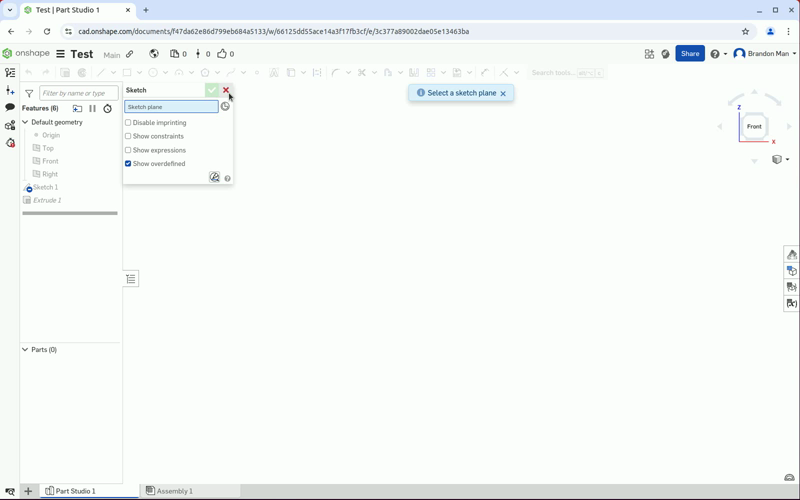
mouse_move(73, 163)
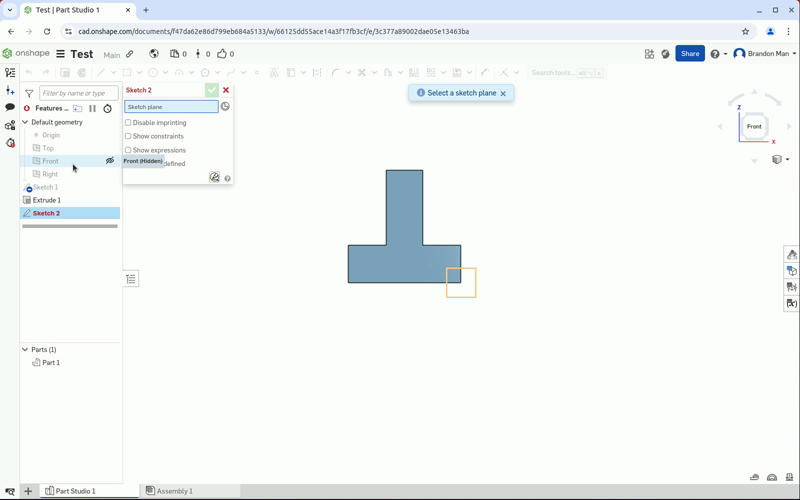
click(73, 163)
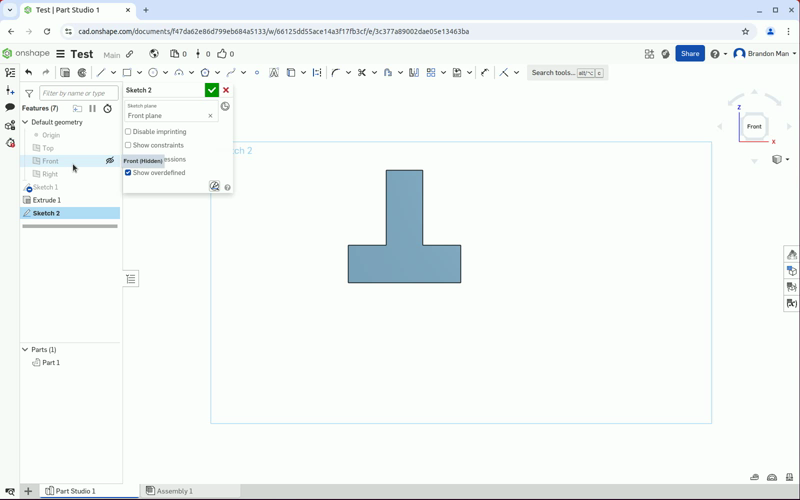
mouse_move(73, 352)
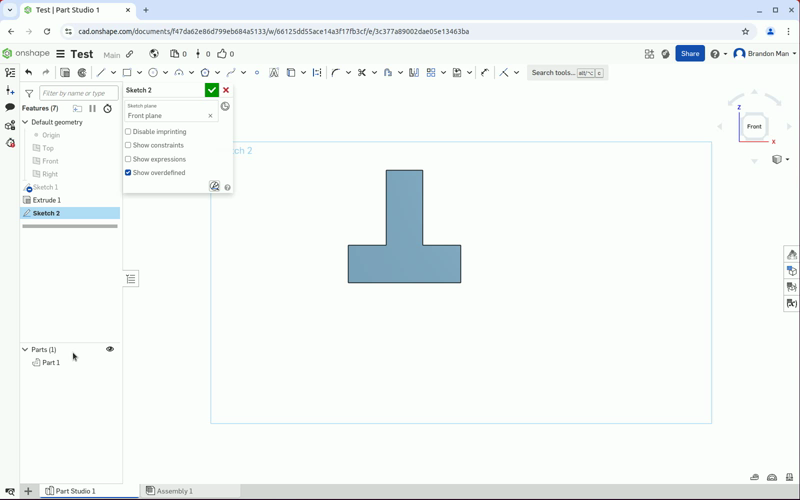
key(y)
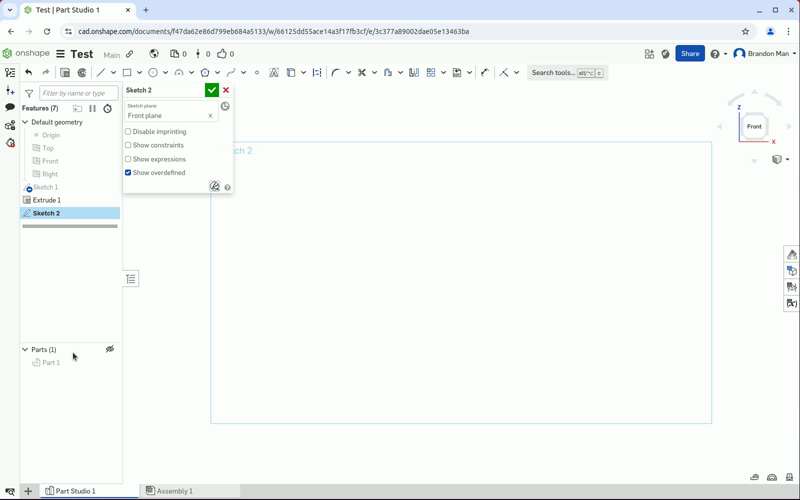
key(l)
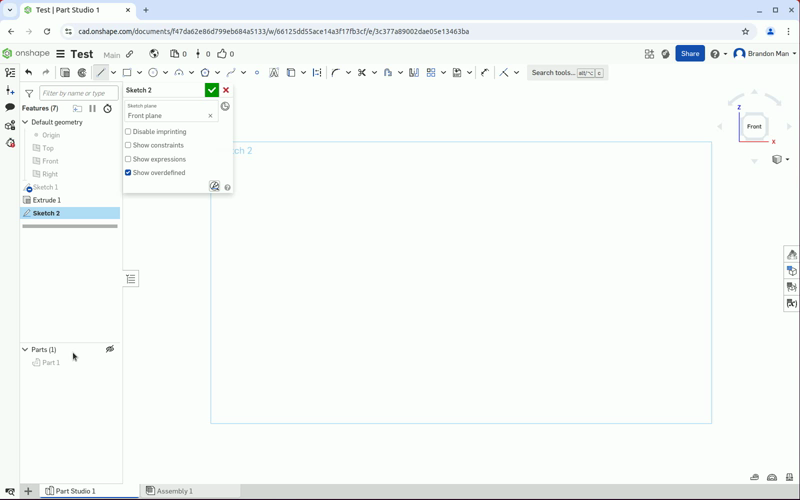
key_down(shift)
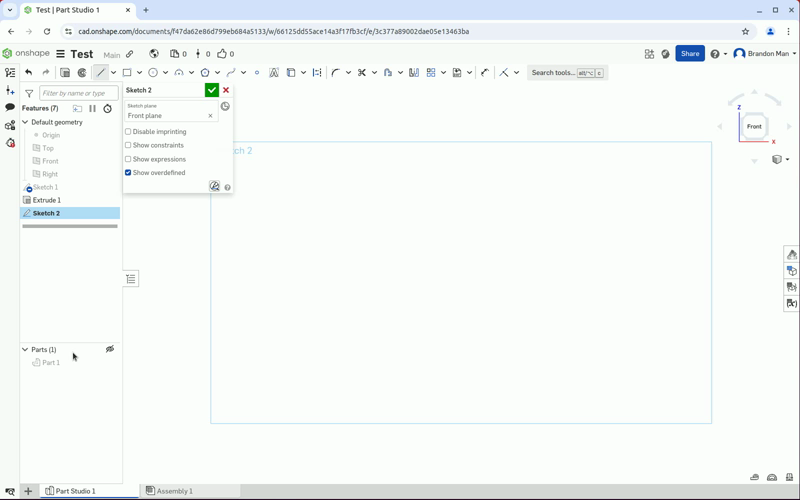
mouse_move(348, 282)
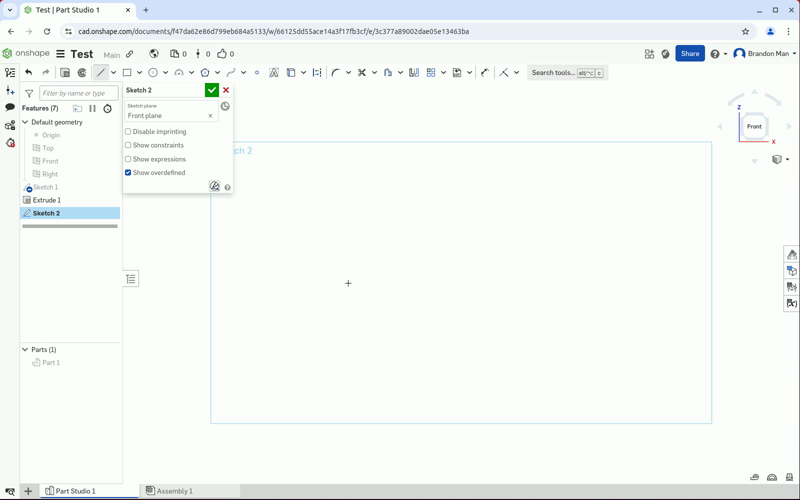
click(348, 282)
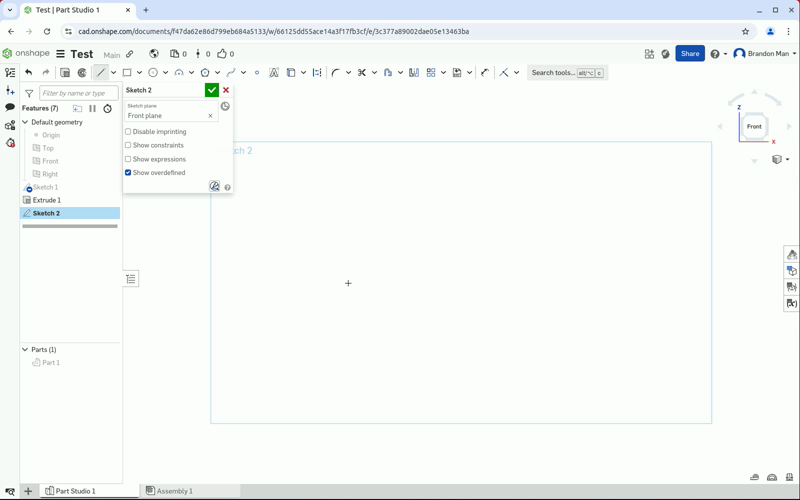
key_up(shift)
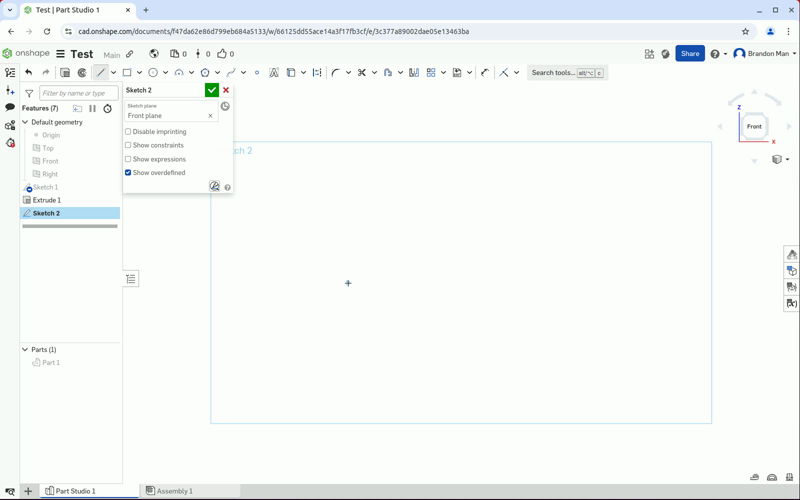
key_down(shift)
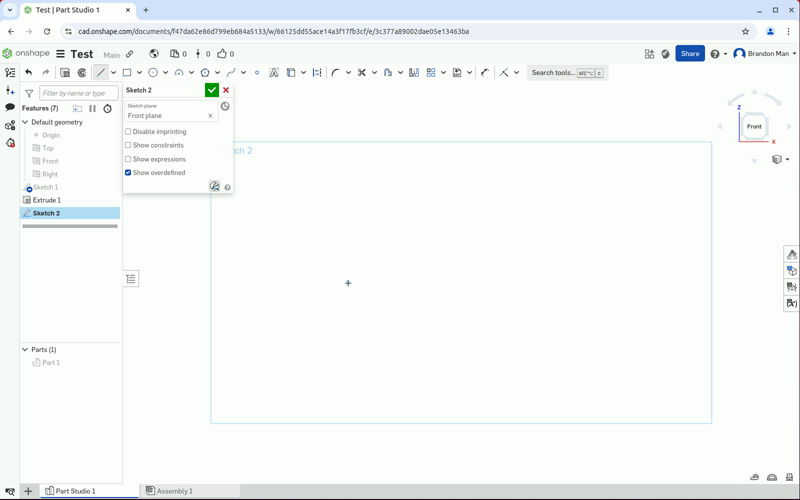
mouse_move(460, 282)
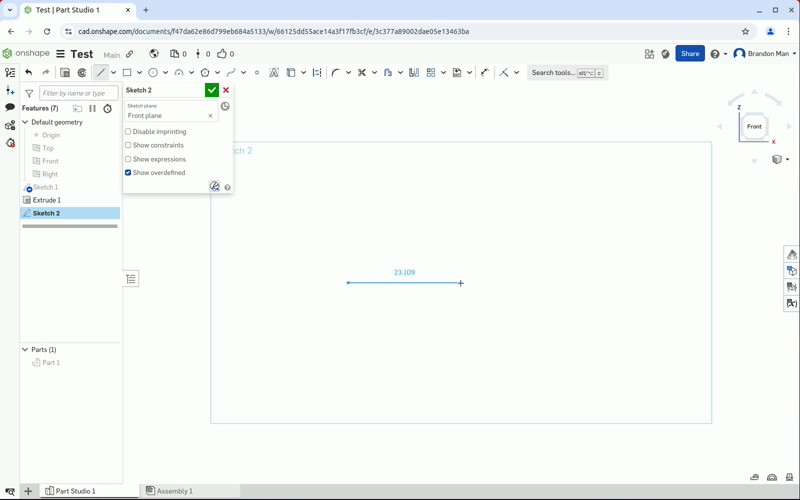
click(460, 282)
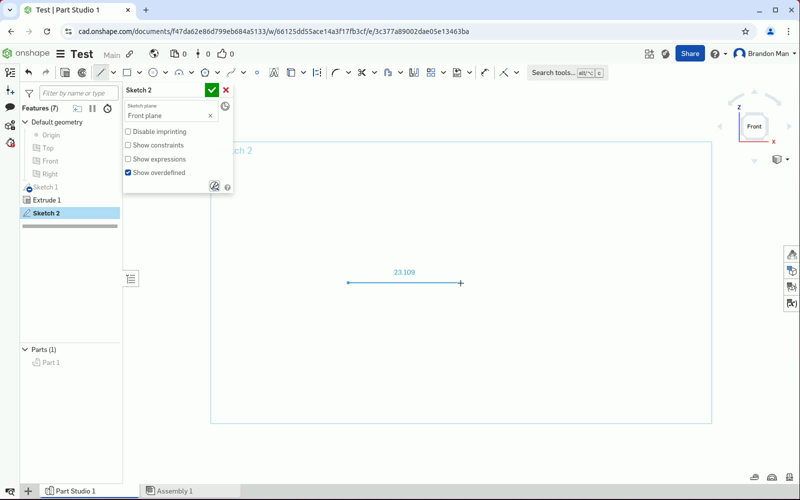
key_up(shift)
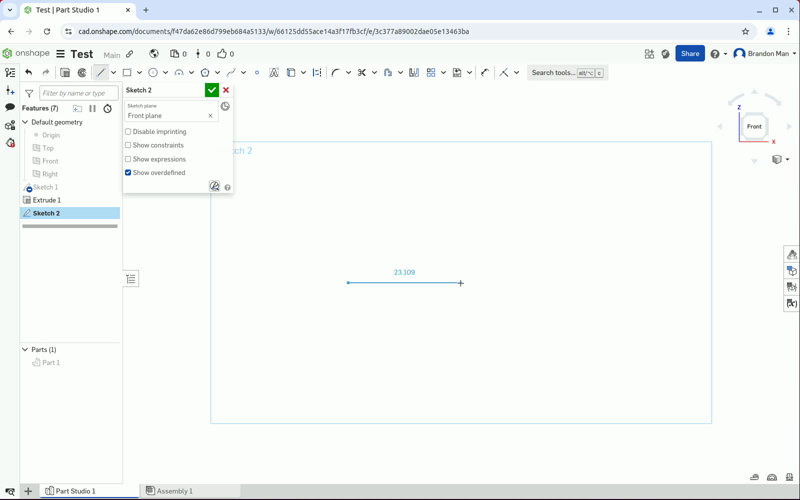
key_down(shift)
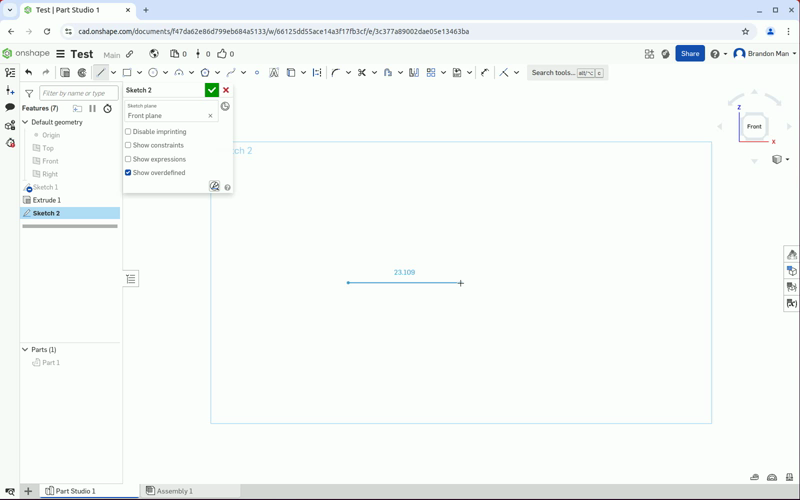
mouse_move(490, 282)
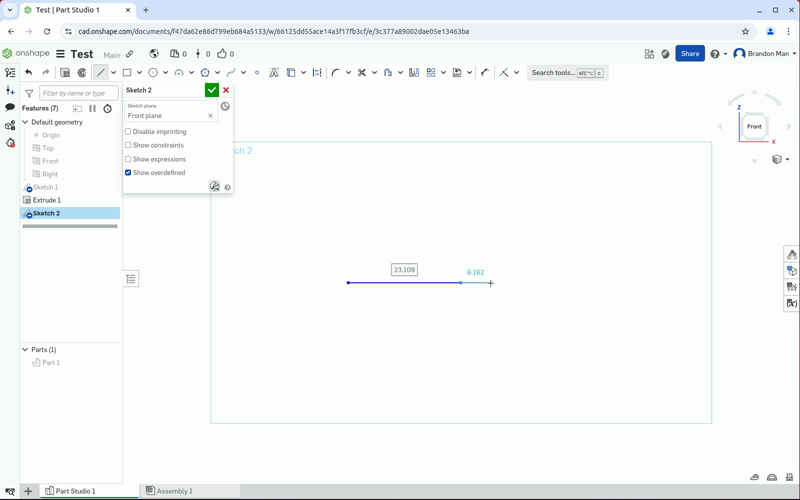
mouse_move(460, 245)
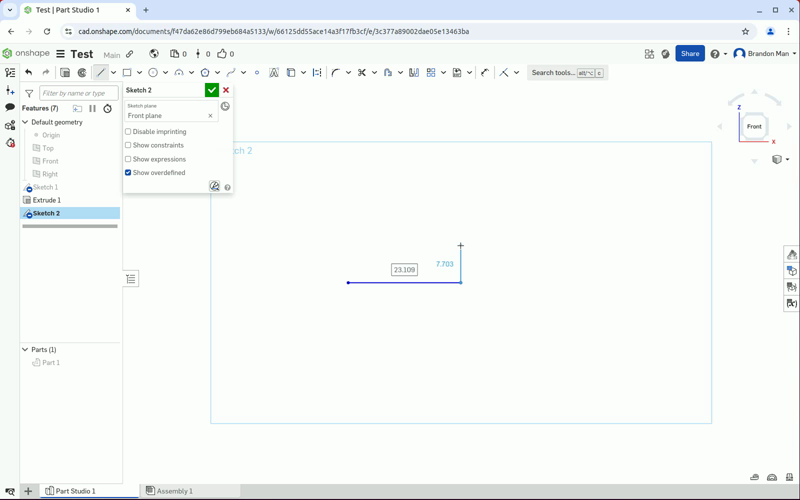
click(460, 245)
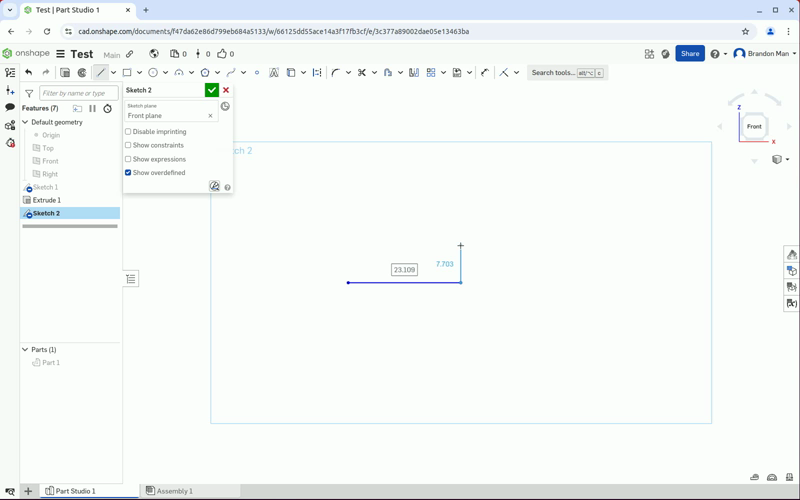
key_up(shift)
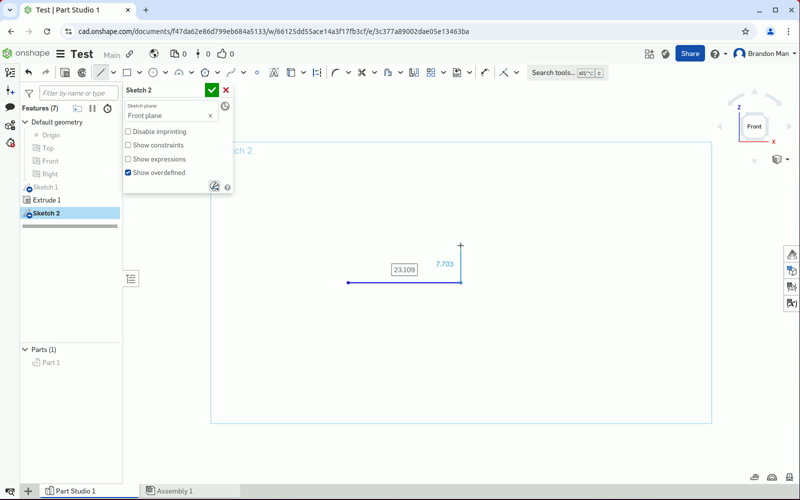
key_down(shift)
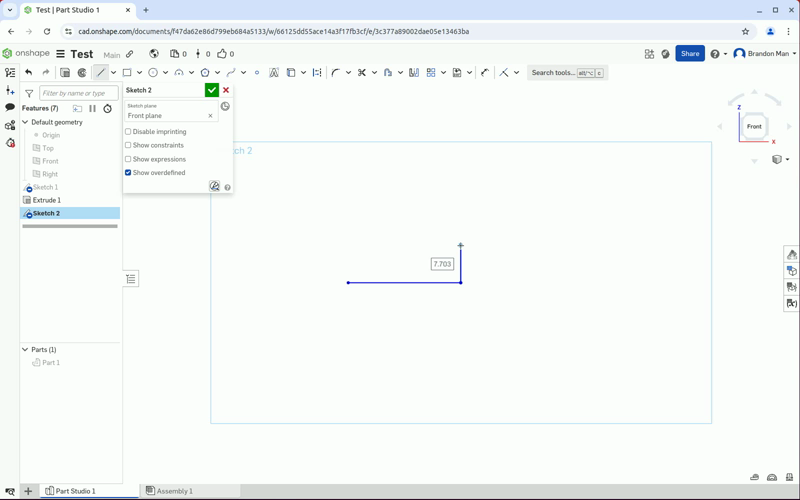
mouse_move(490, 245)
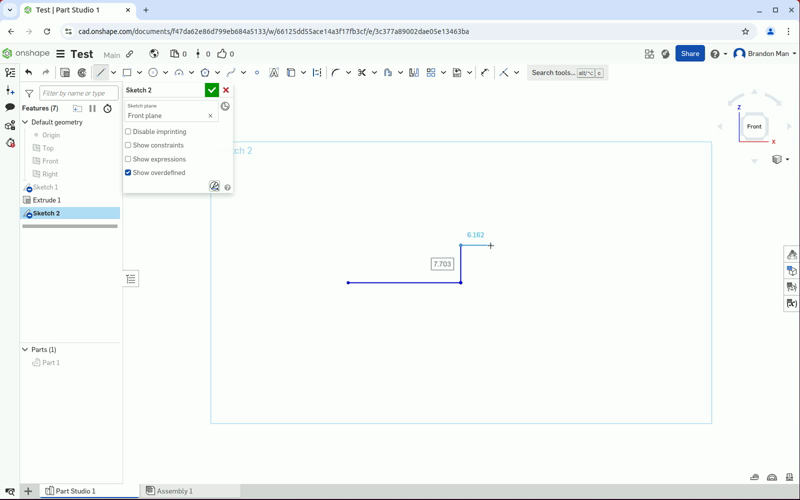
mouse_move(422, 245)
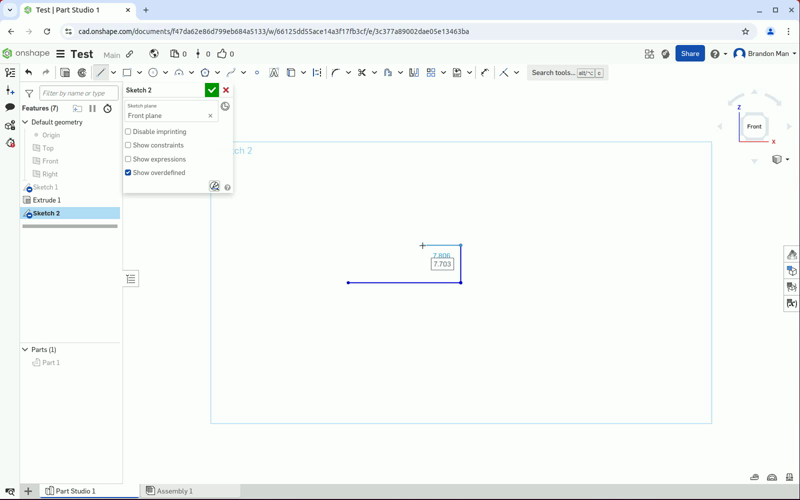
click(422, 245)
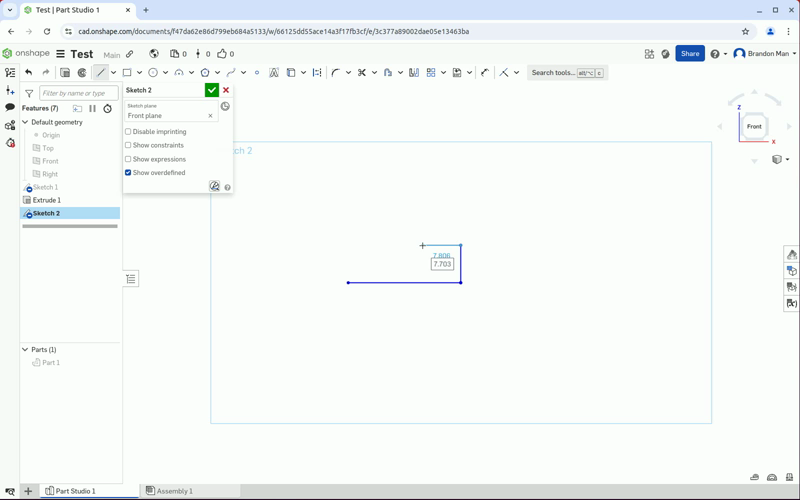
key_up(shift)
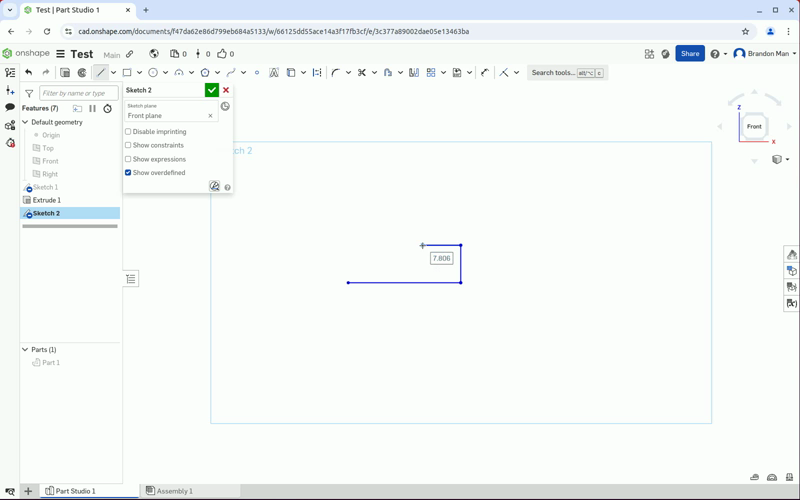
key_down(shift)
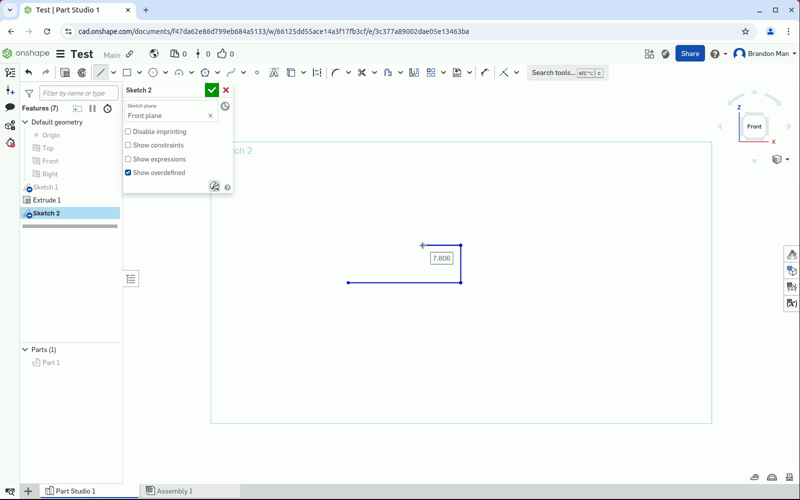
mouse_move(422, 170)
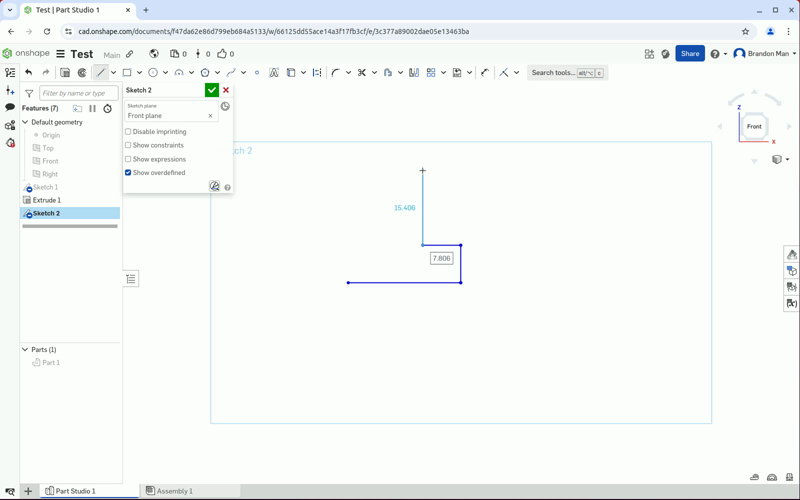
click(422, 170)
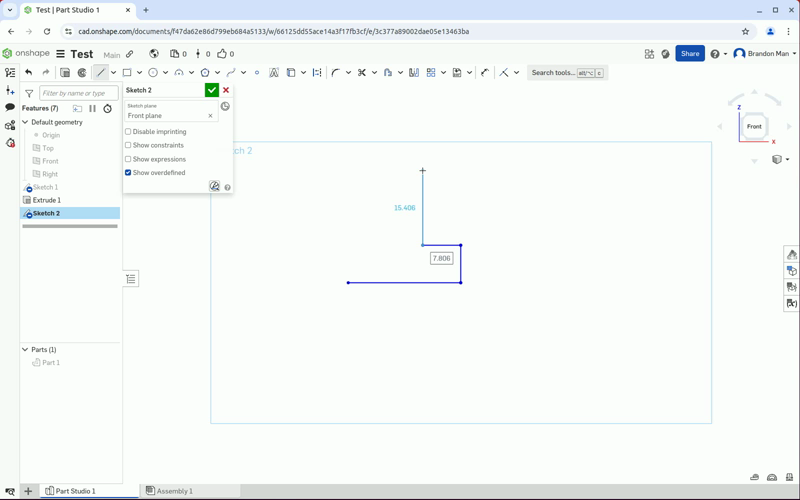
key_up(shift)
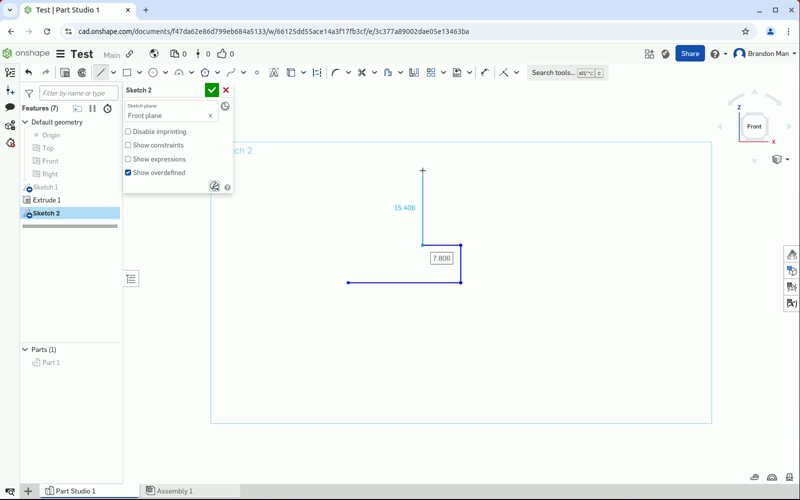
key_down(shift)
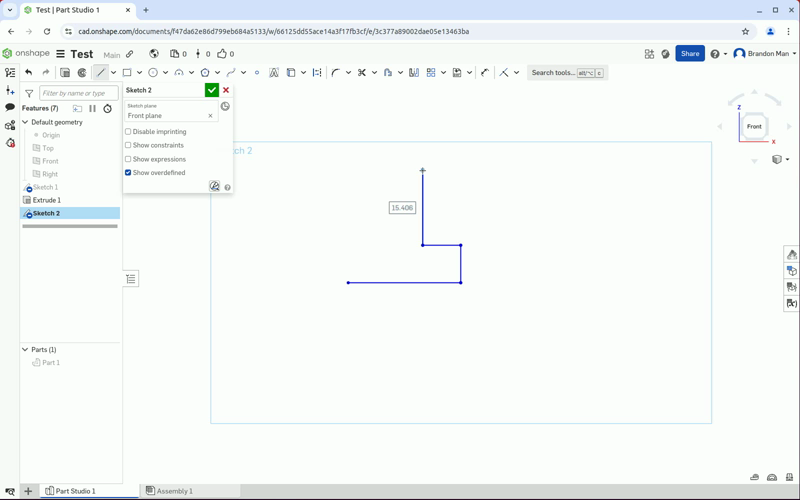
mouse_move(453, 170)
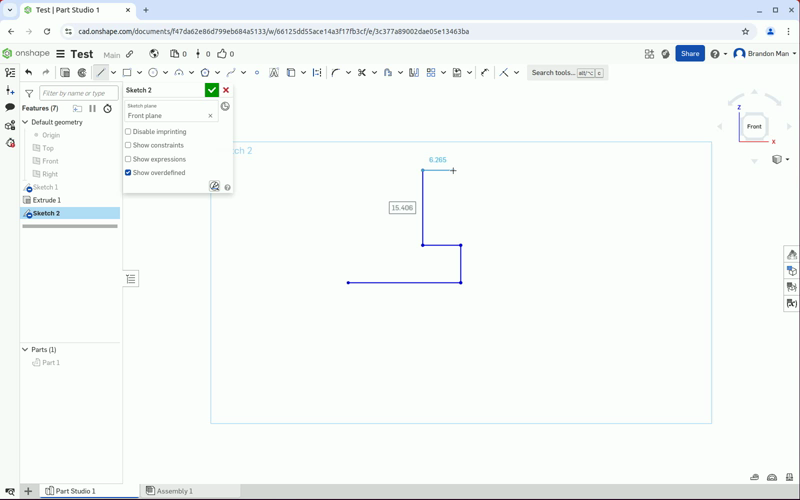
mouse_move(386, 170)
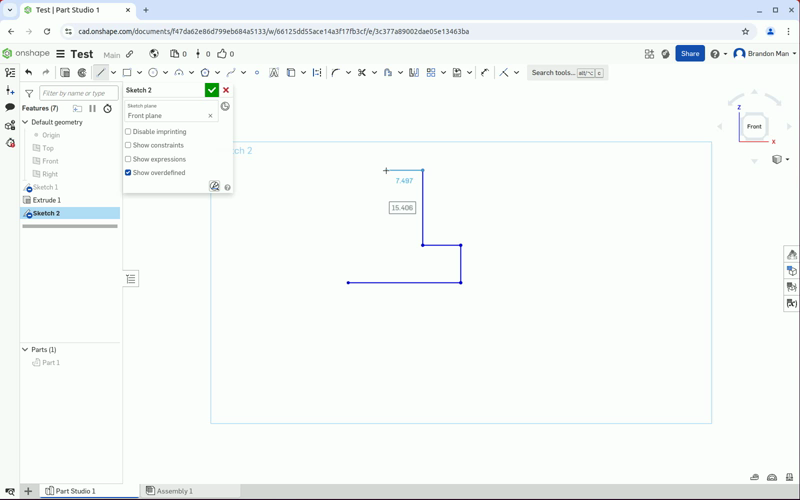
click(386, 170)
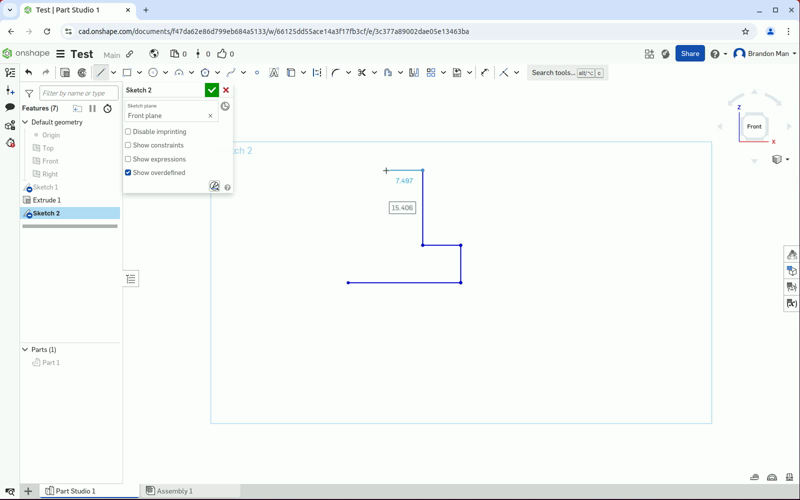
key_up(shift)
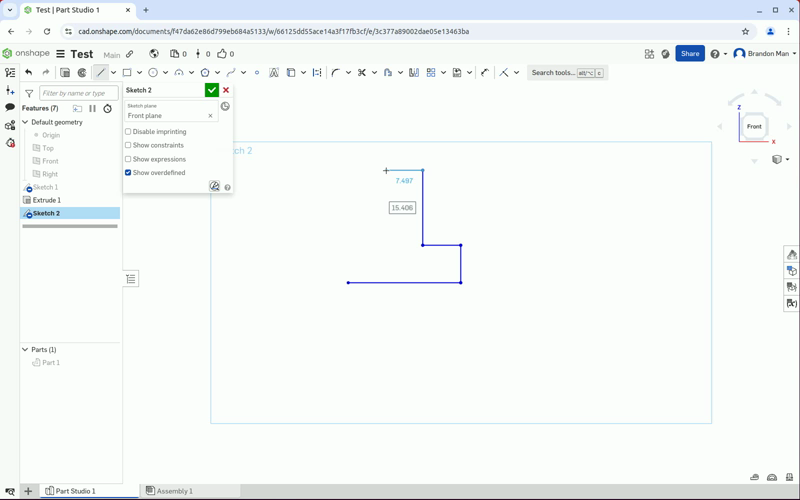
key_down(shift)
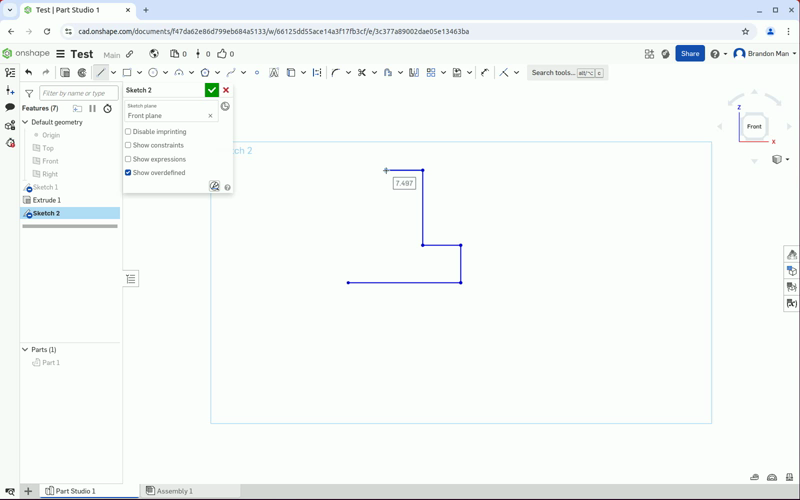
mouse_move(386, 245)
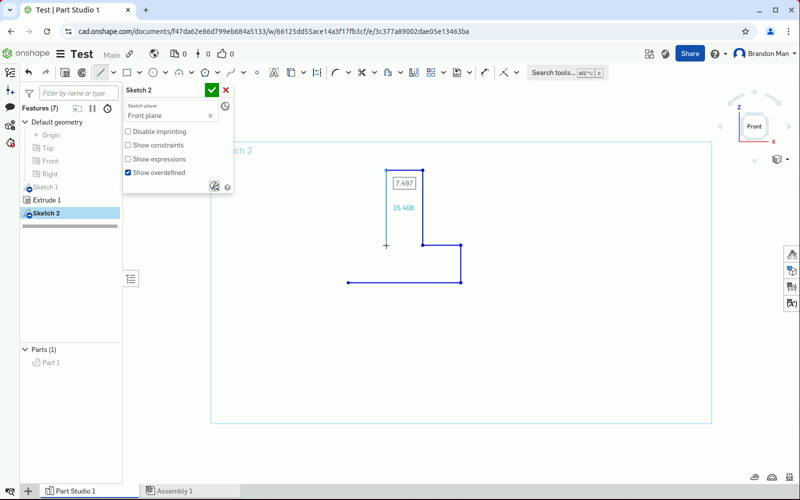
click(386, 245)
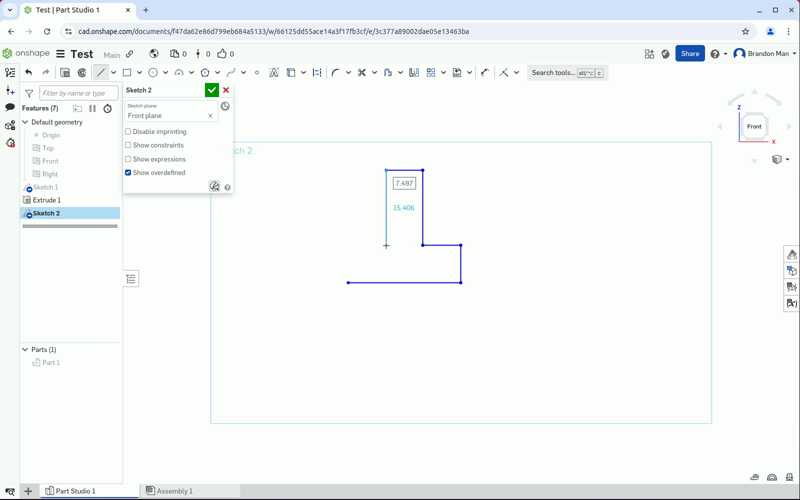
key_up(shift)
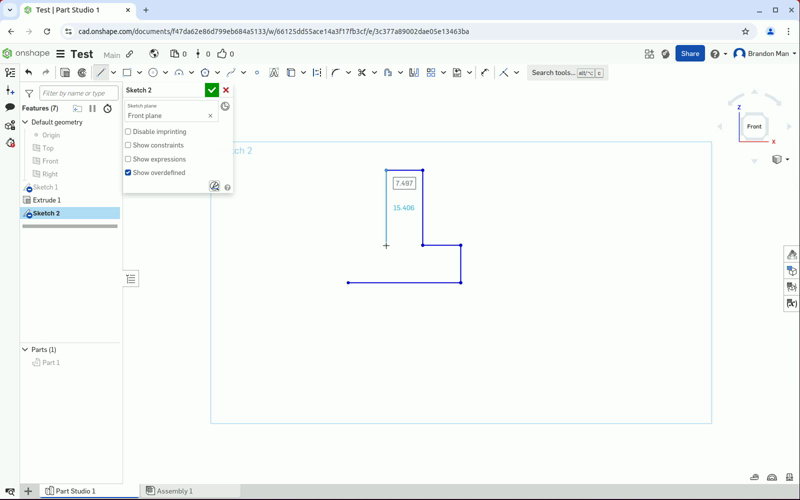
key_down(shift)
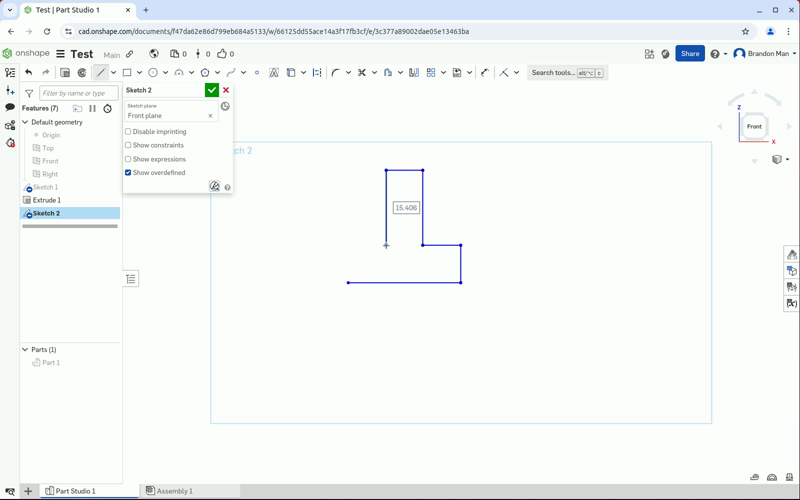
mouse_move(416, 245)
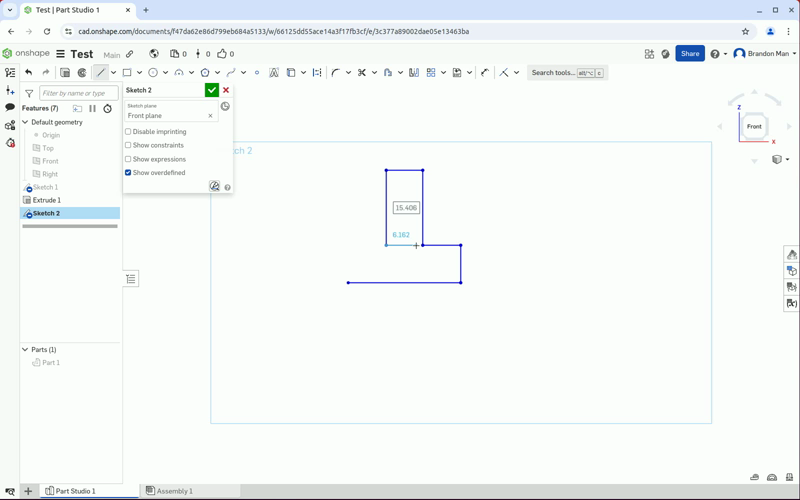
mouse_move(348, 245)
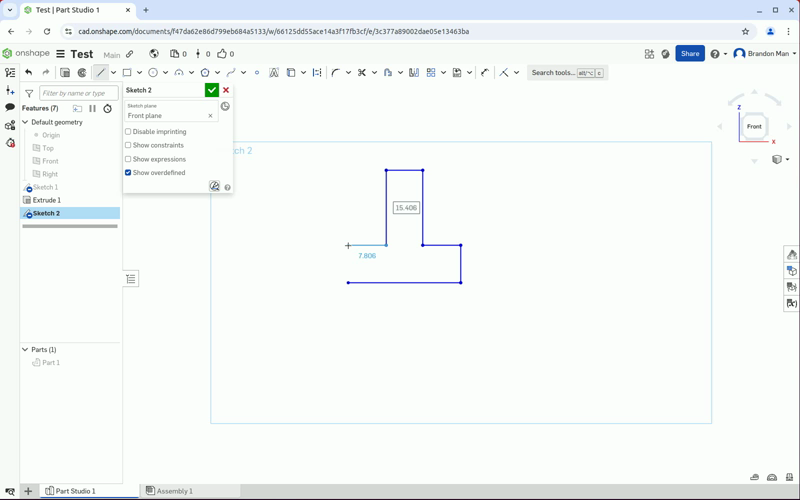
click(348, 245)
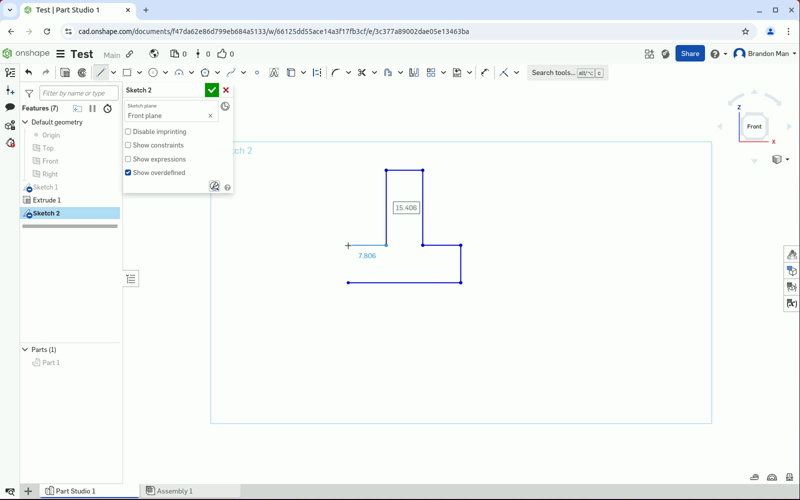
key_up(shift)
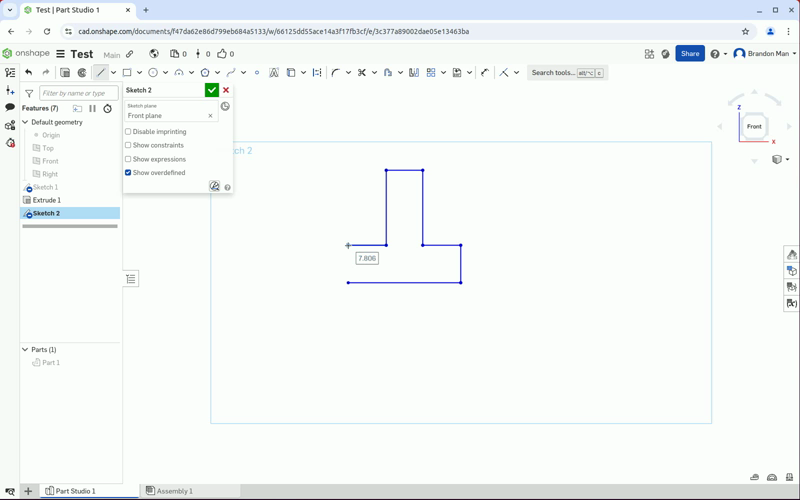
mouse_move(378, 245)
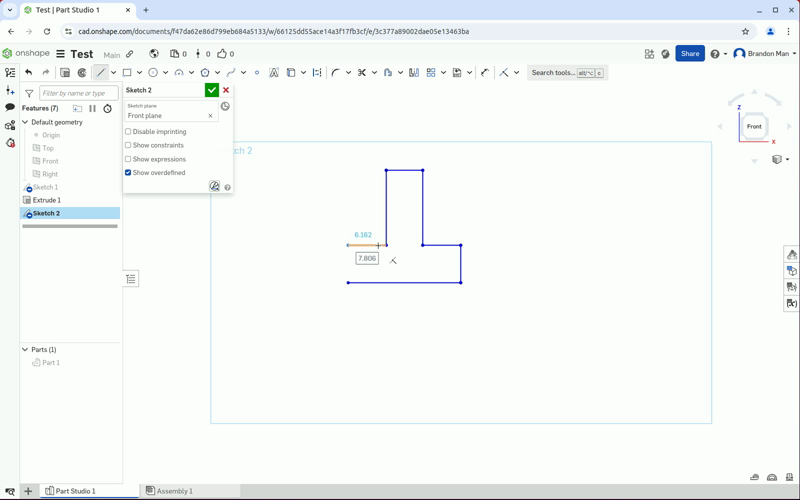
key_down(shift)
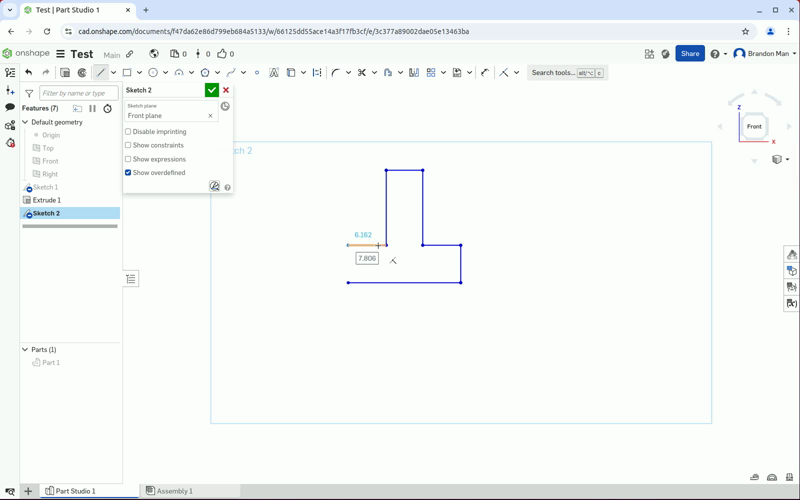
mouse_move(348, 282)
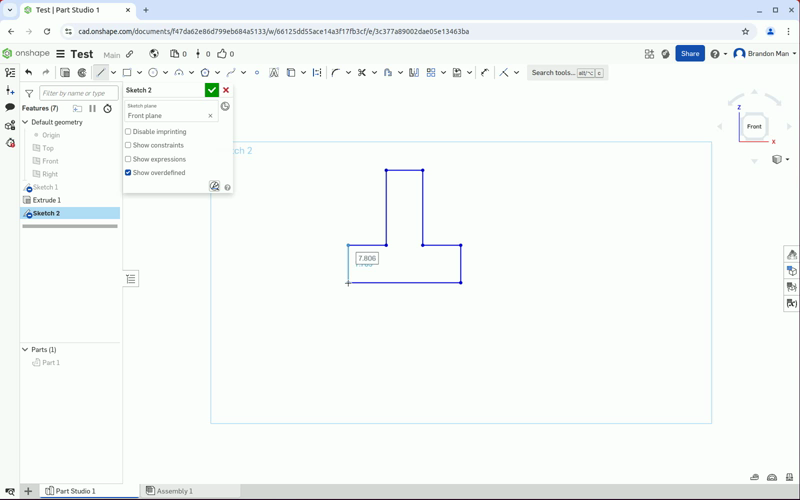
key_up(shift)
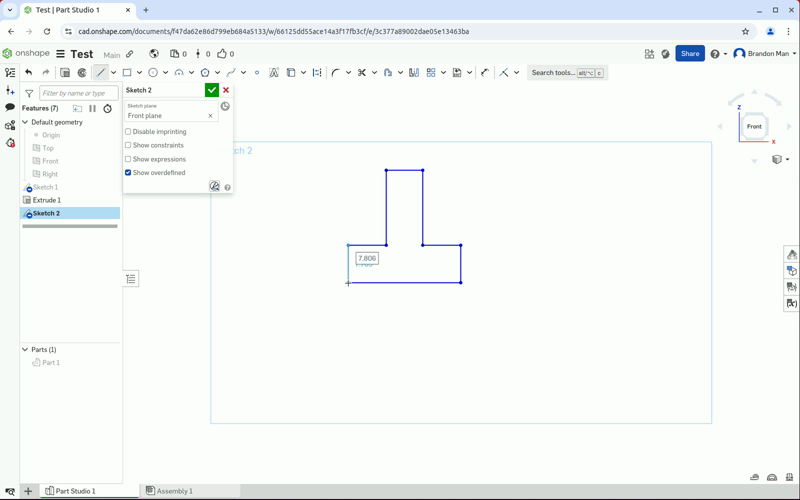
click(348, 282)
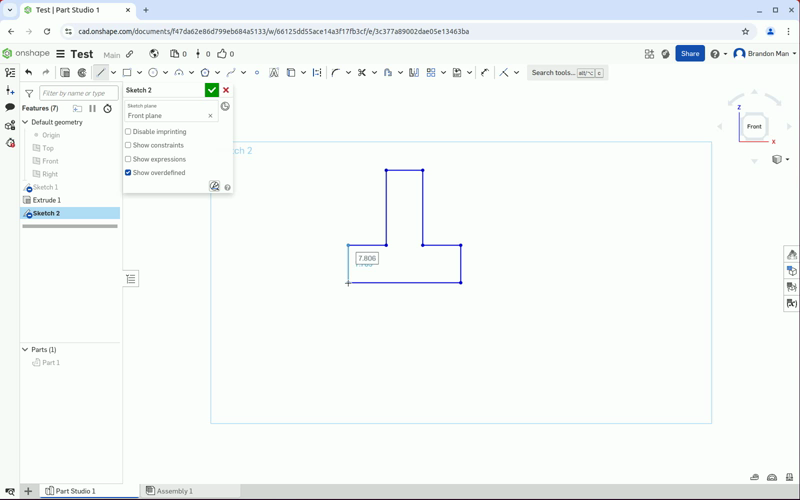
key(esc)
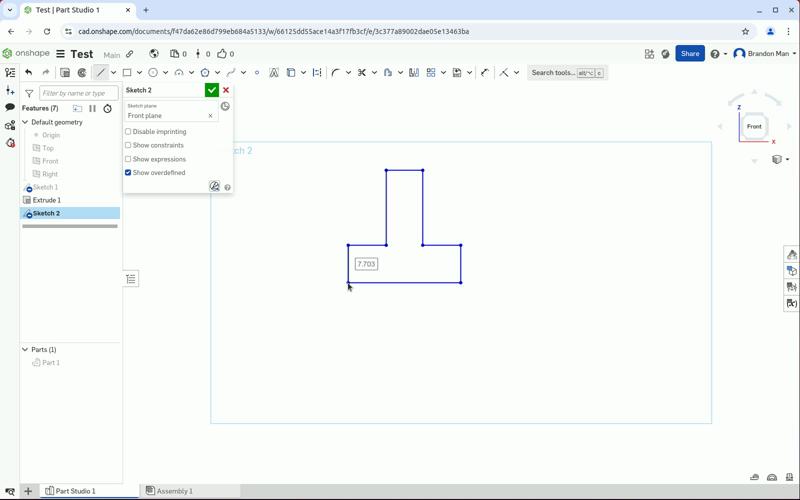
mouse_move(419, 276)
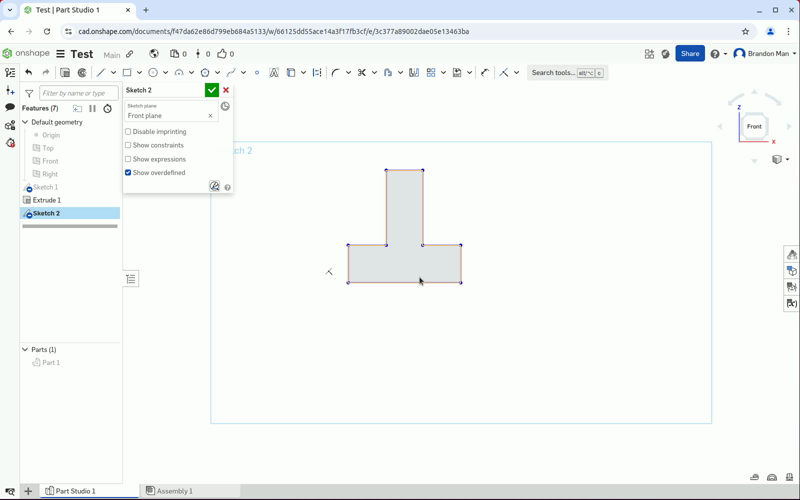
click(419, 276)
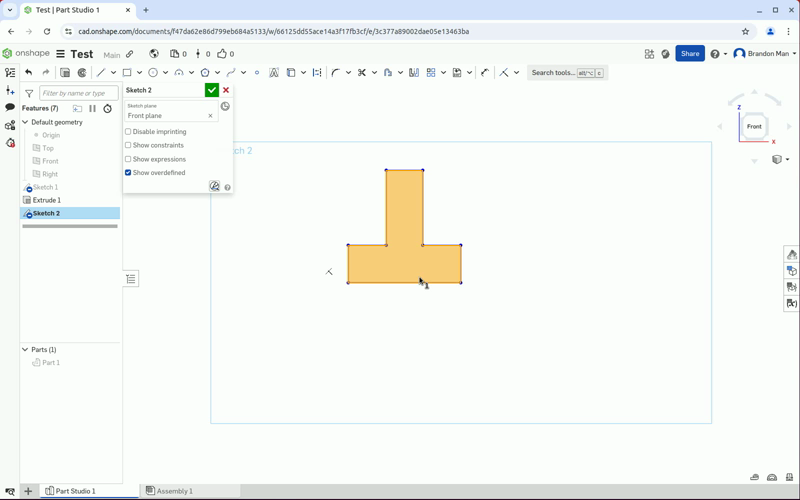
mouse_move(73, 352)
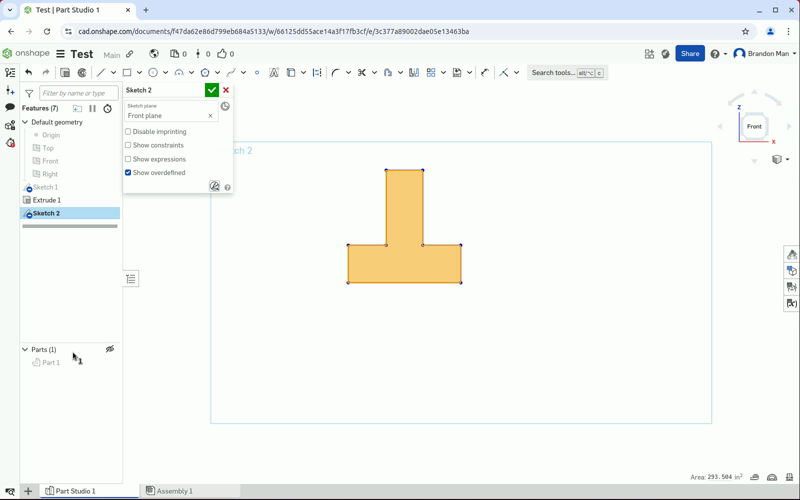
key(shift+y)
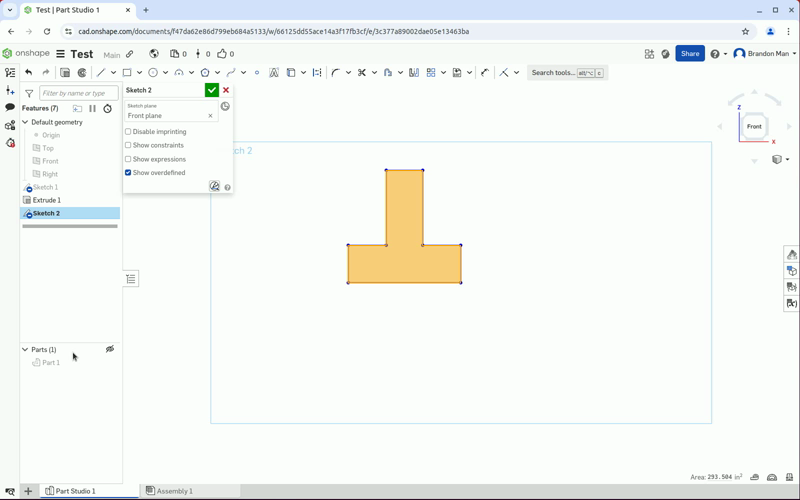
key(shift+e)
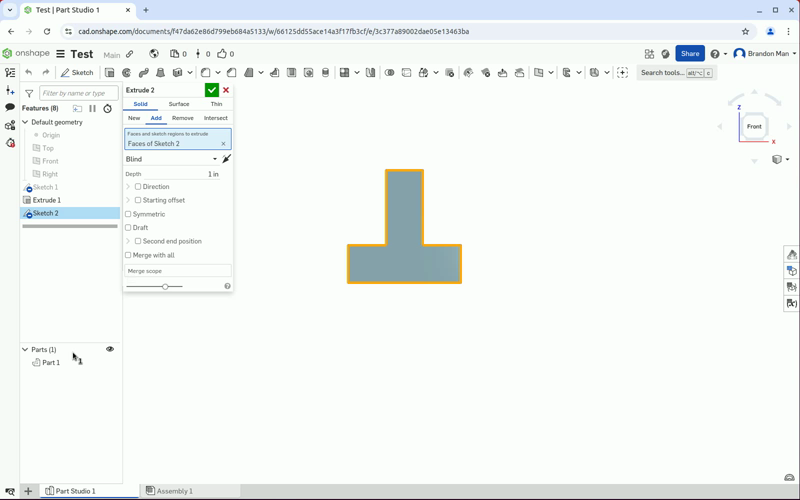
mouse_move(143, 106)
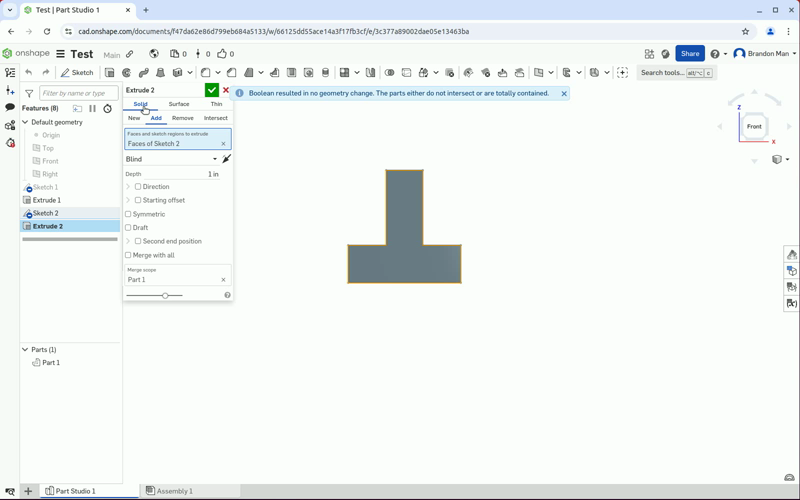
click(143, 106)
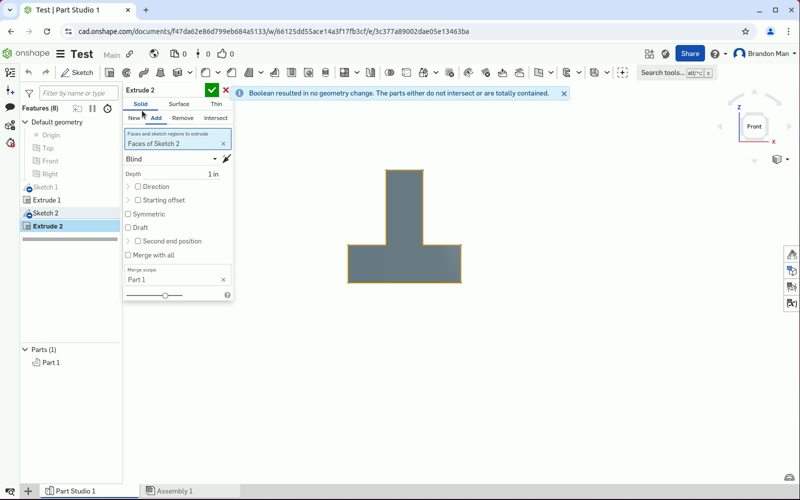
mouse_move(137, 120)
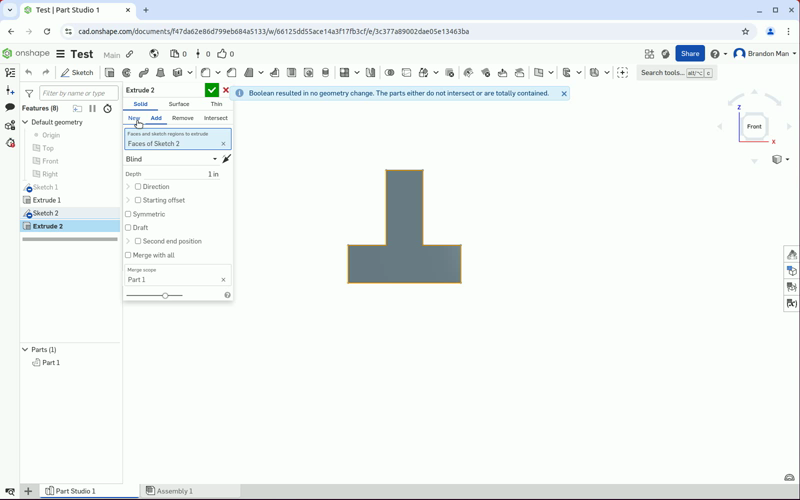
click(137, 120)
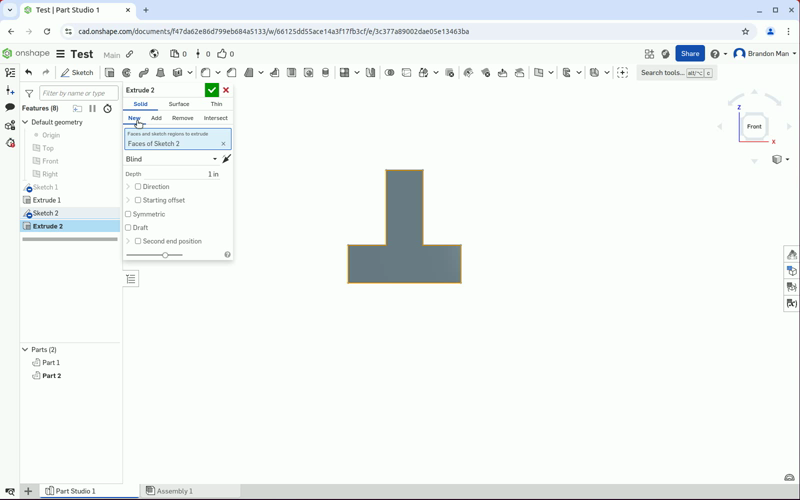
key(tab, 4)
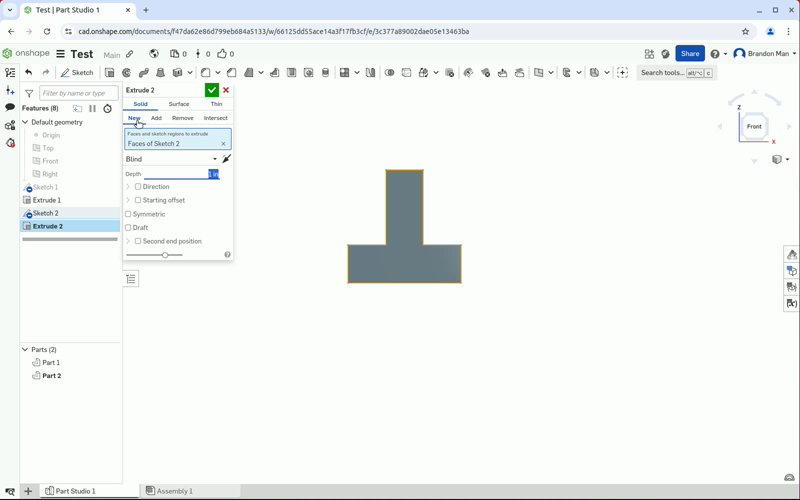
text(7.703)
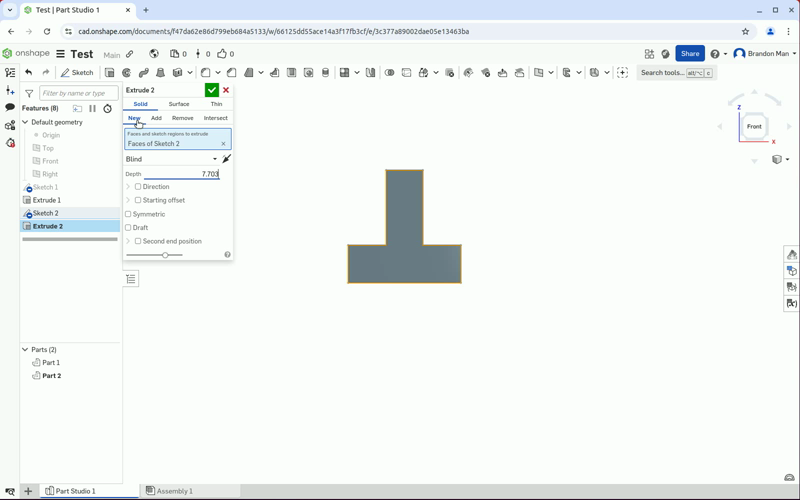
key(enter)
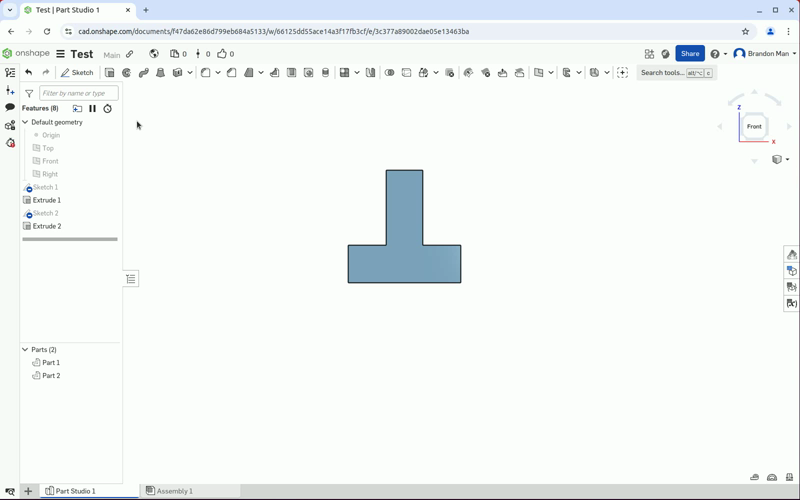
key(shift+h)
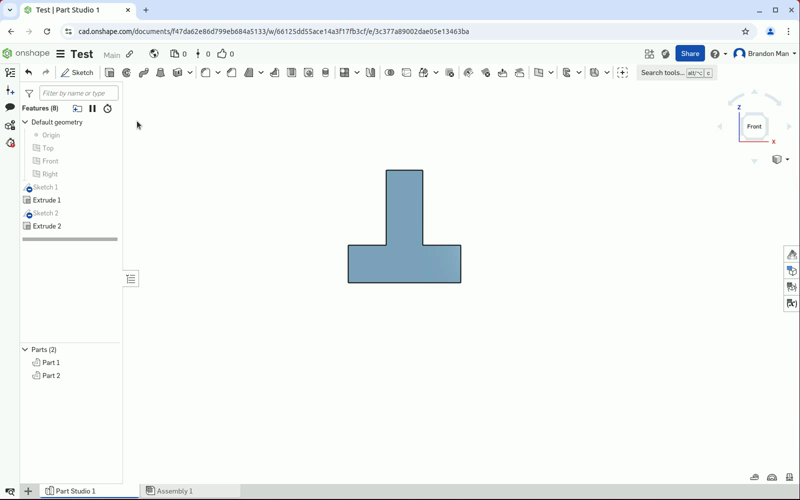
key(shift+h)
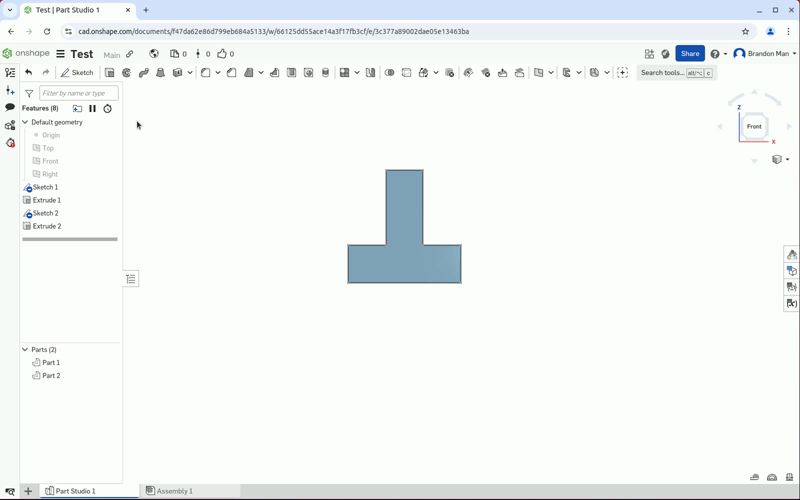
key(shift+7)
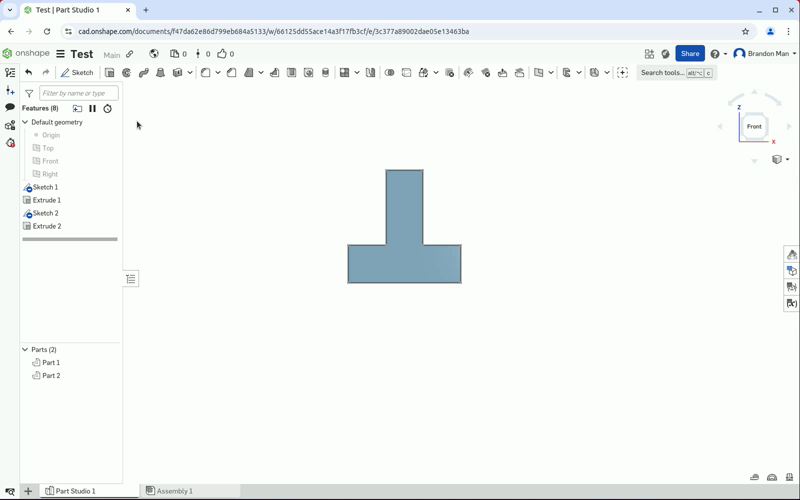
key(left, 2)
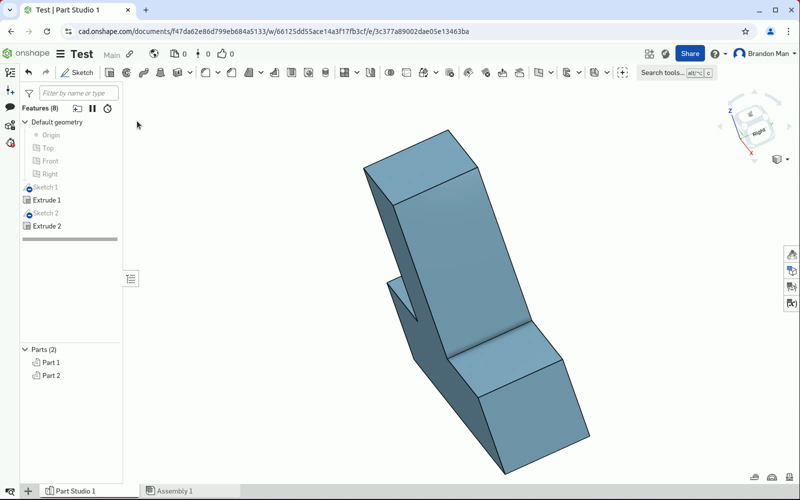
key(down, 2)
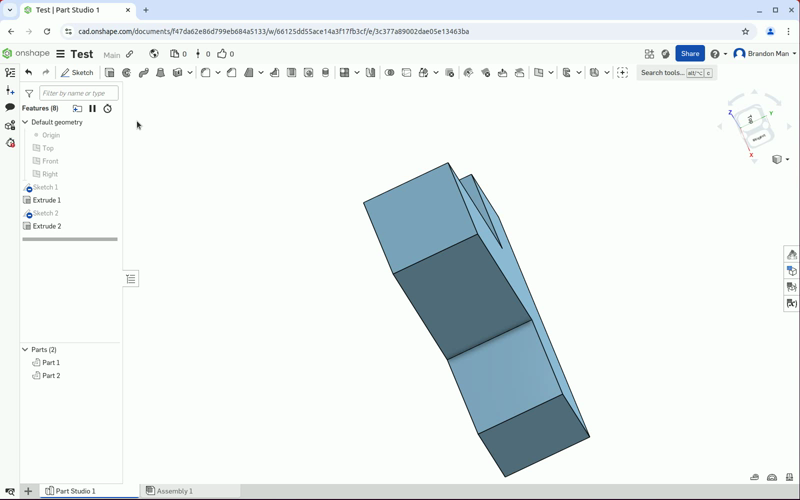
key(up, 2)
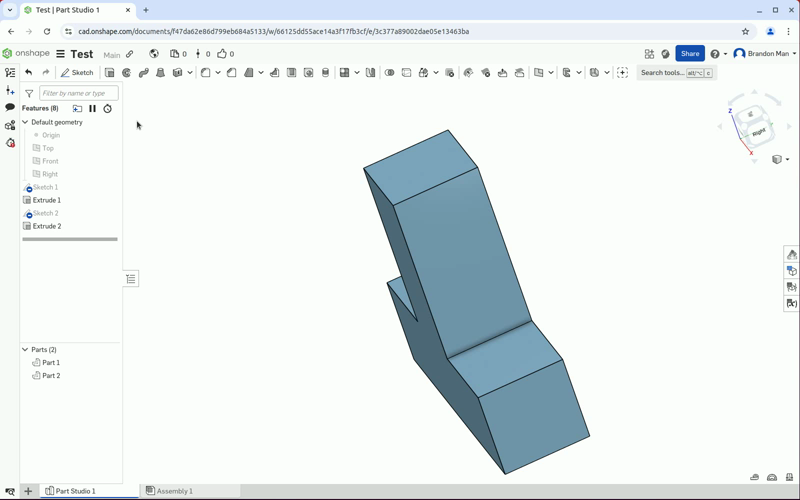
key(right, 2)
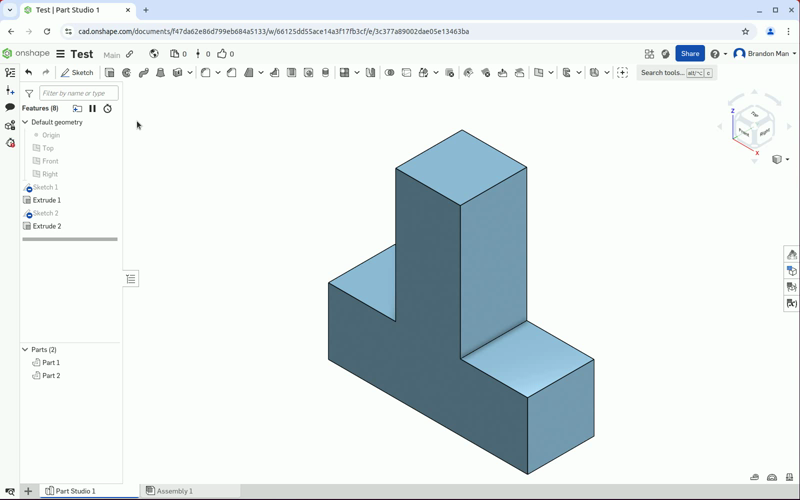
mouse_move(73, 189)
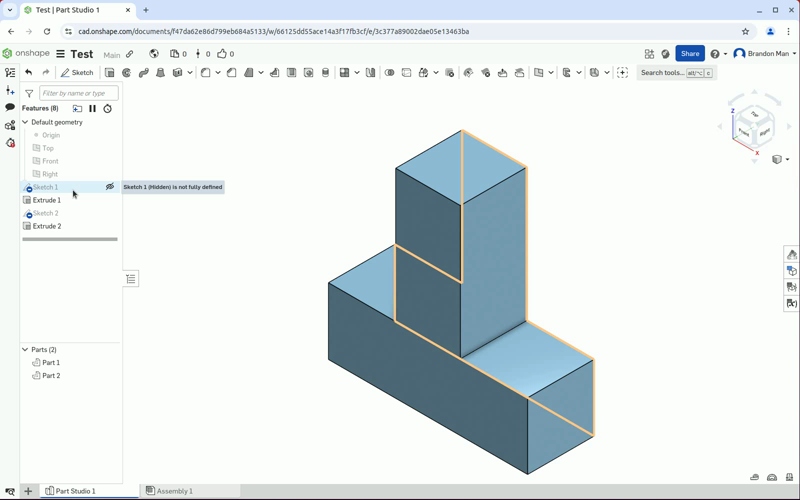
click(73, 189)